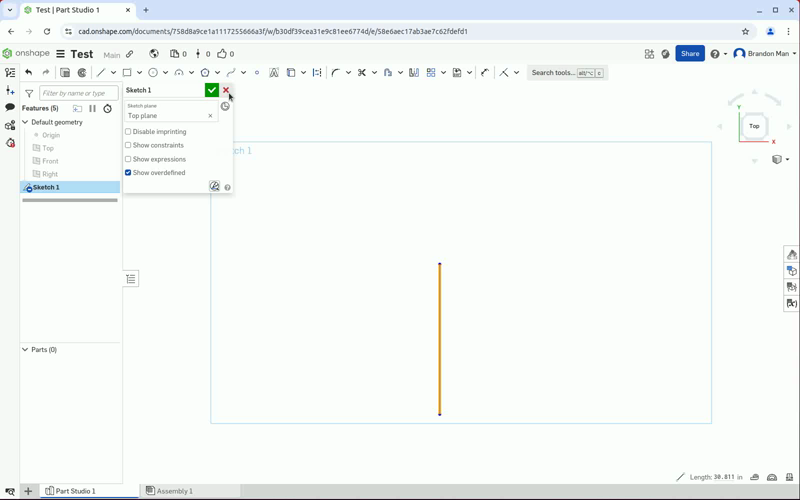
key(shift+h)
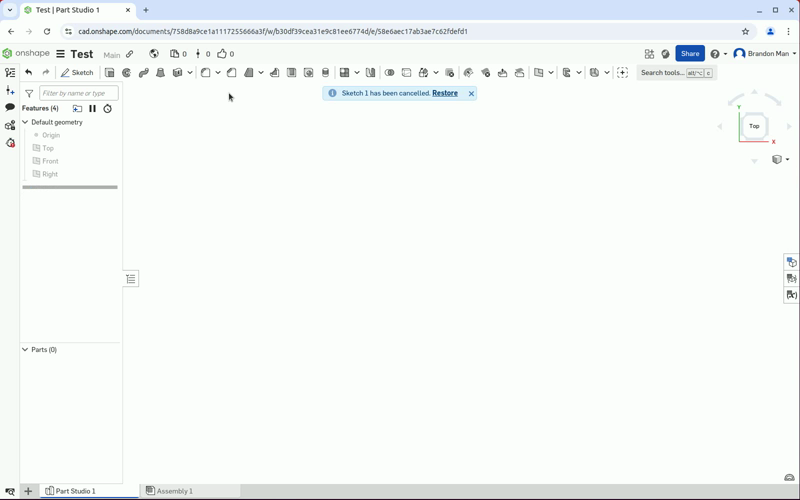
mouse_move(73, 352)
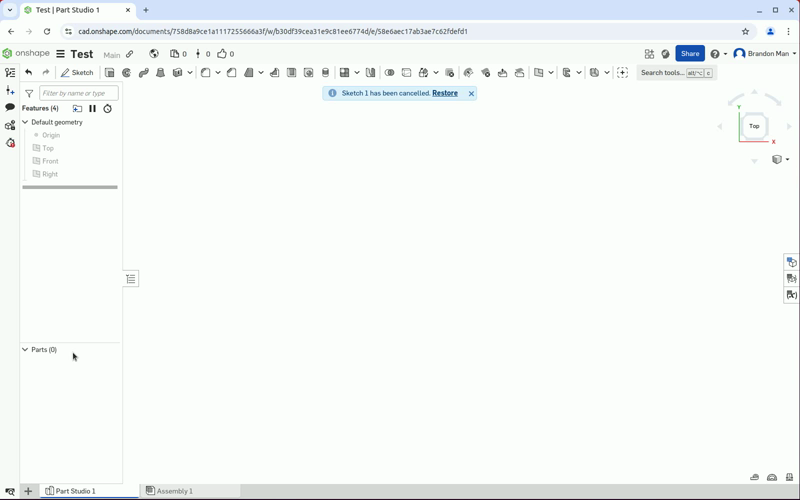
key(y)
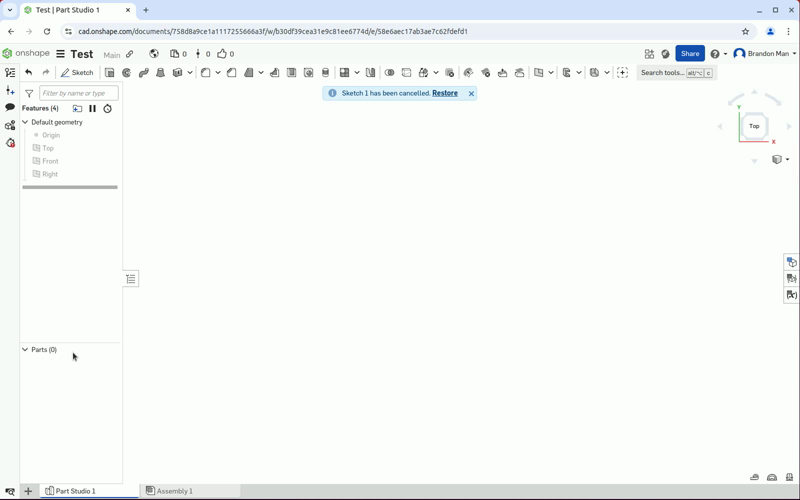
key(shift+p)
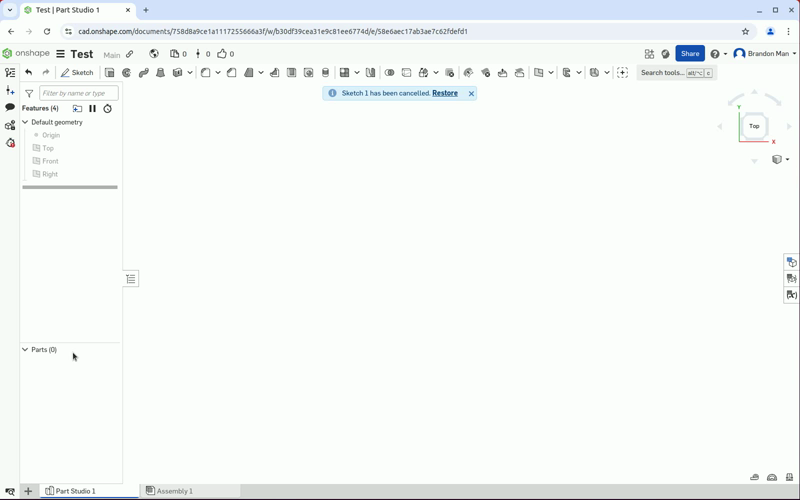
key(space)
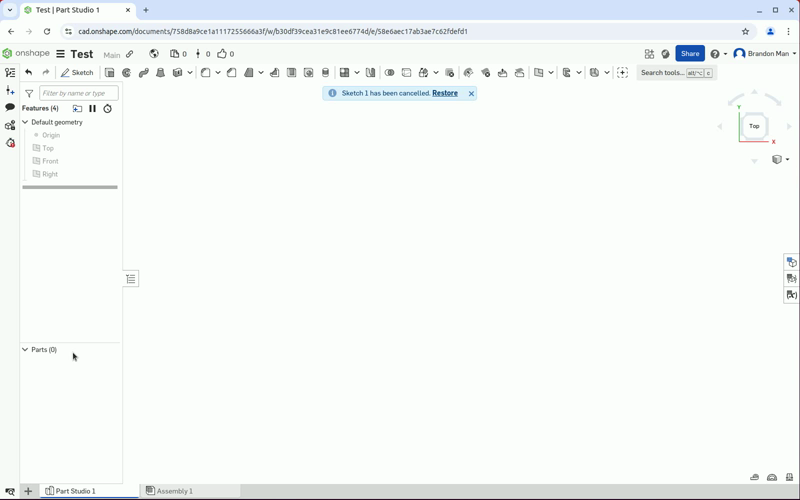
key_down(shift)
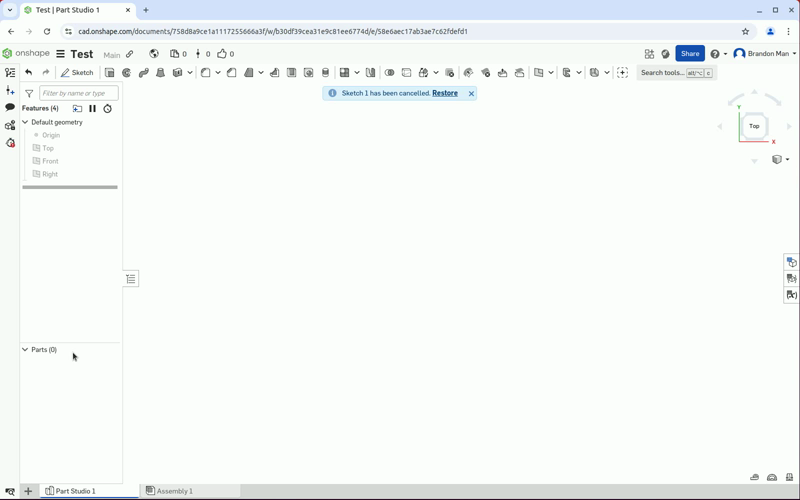
key(up)
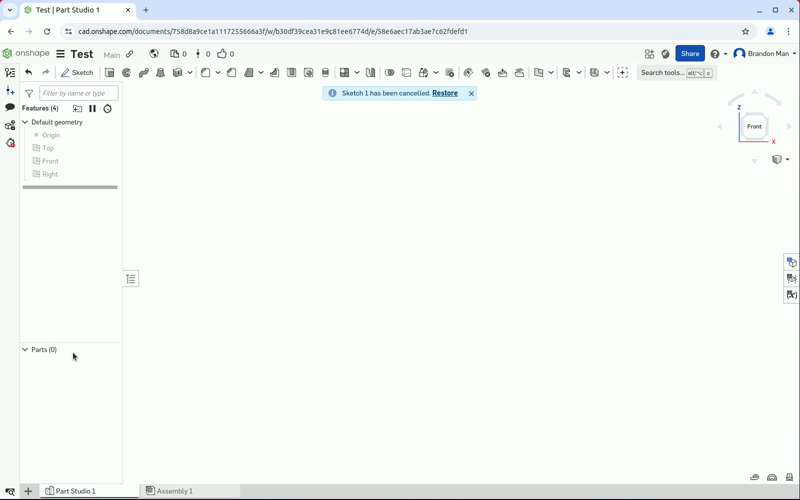
key_up(shift)
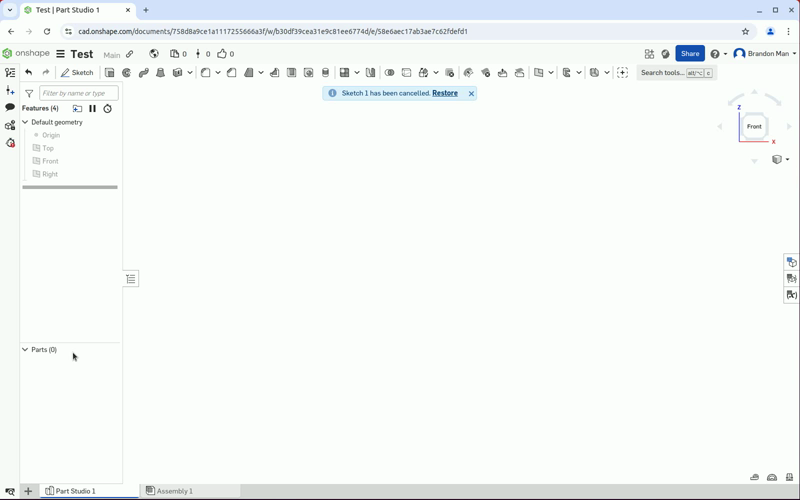
mouse_move(73, 352)
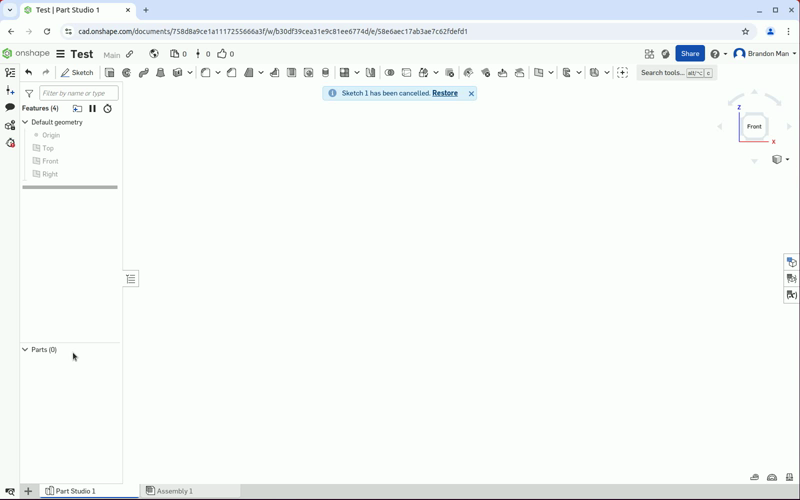
key(shift+y)
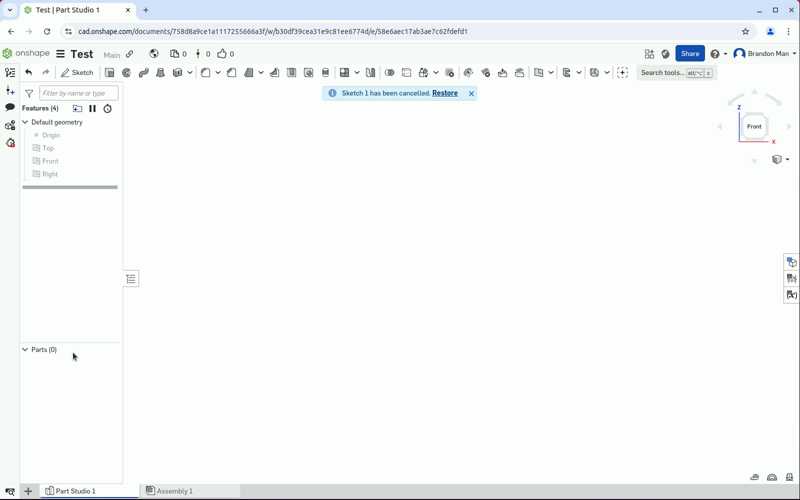
key(shift+s)
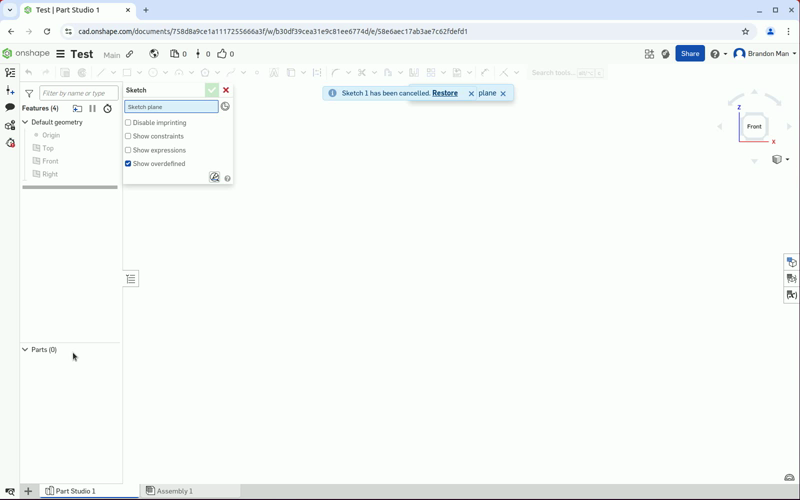
mouse_move(73, 163)
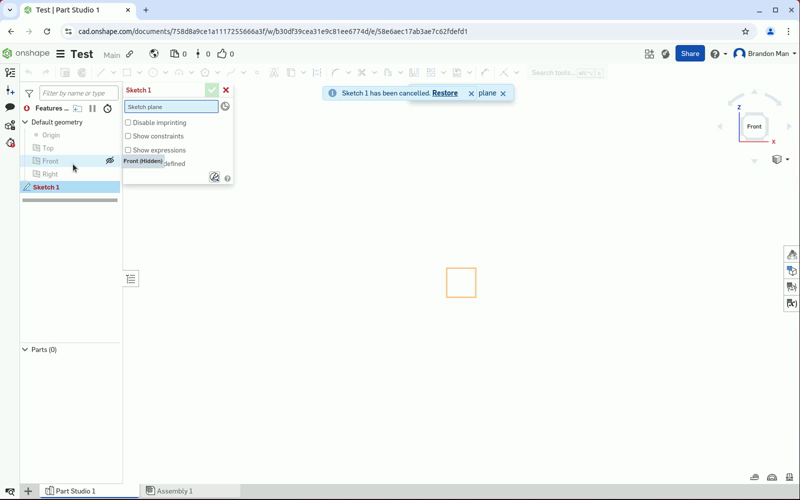
click(73, 163)
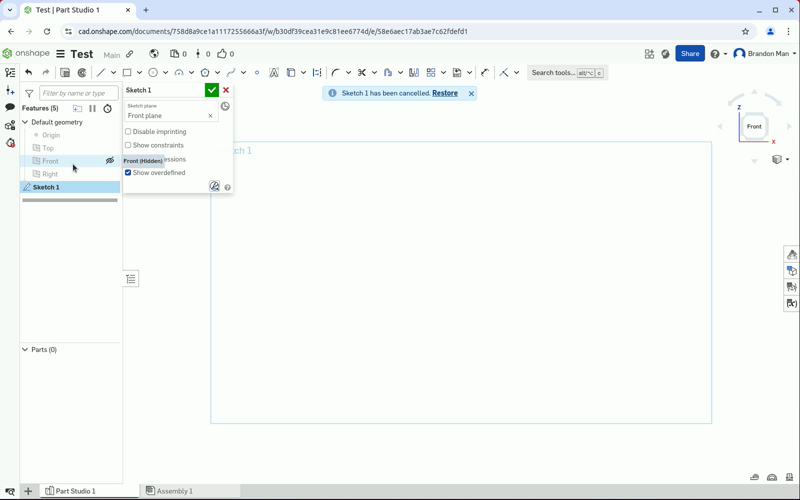
mouse_move(73, 352)
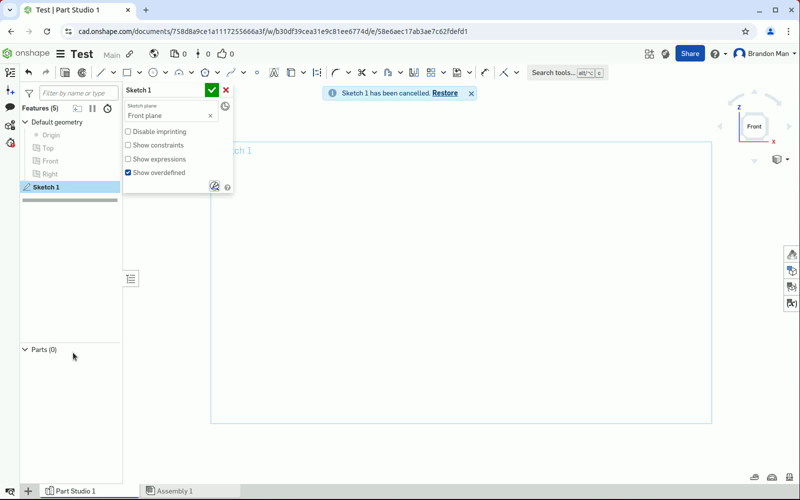
key(y)
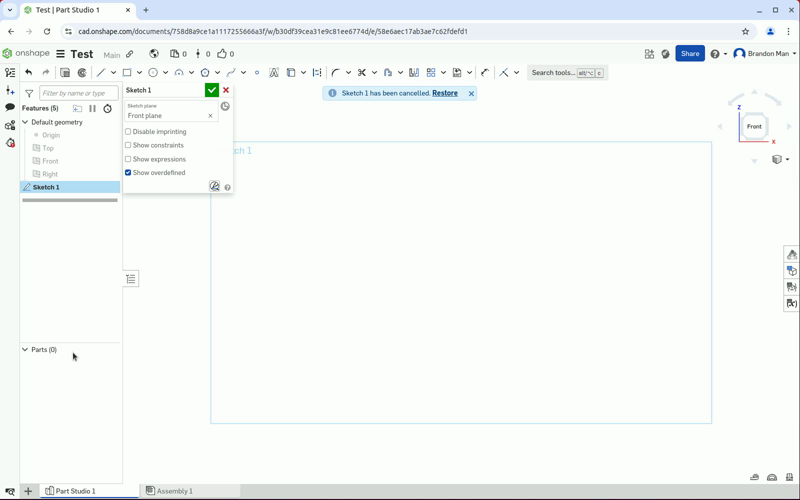
key(c)
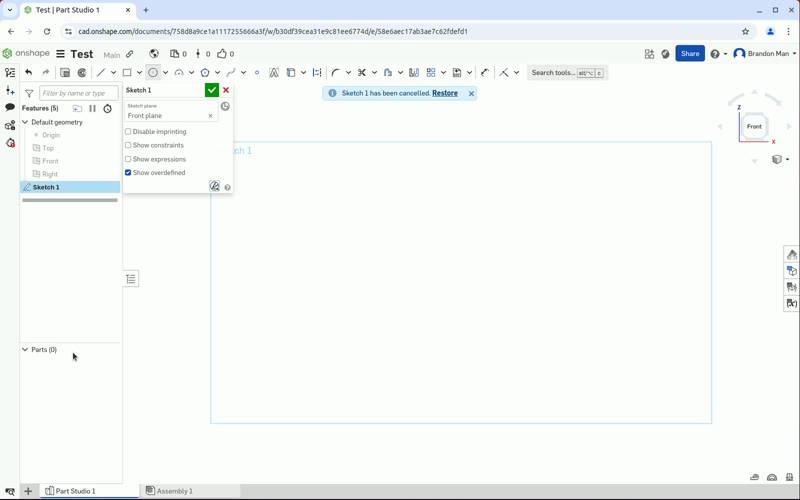
key_down(shift)
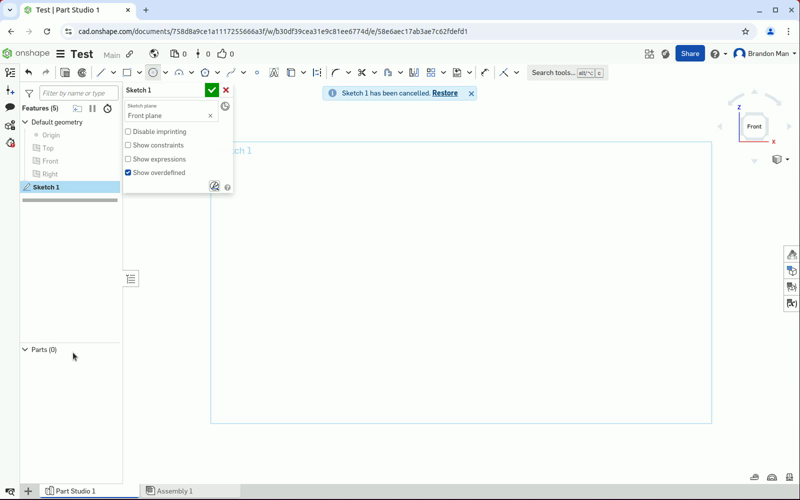
mouse_move(461, 282)
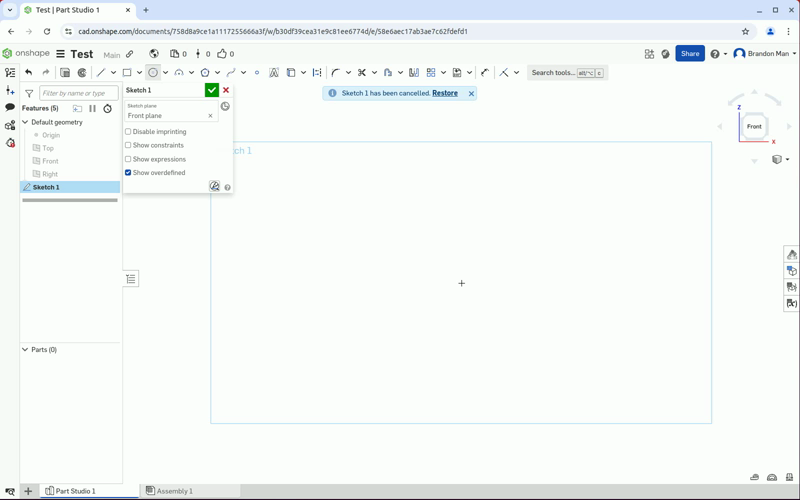
click(461, 282)
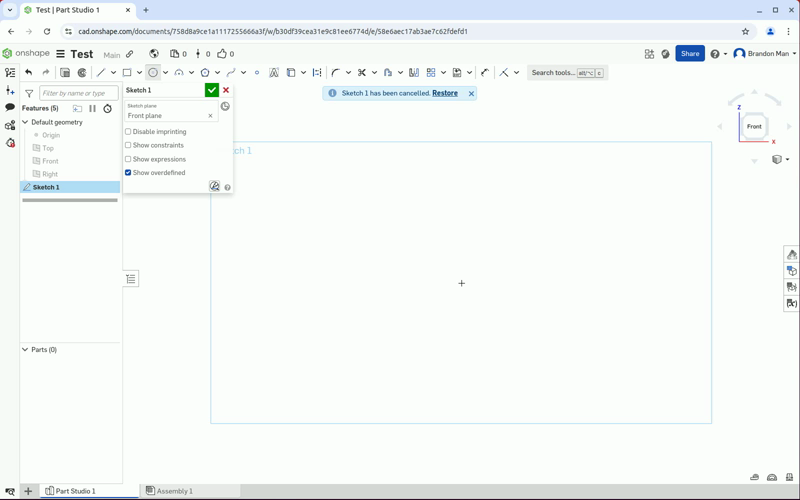
key_up(shift)
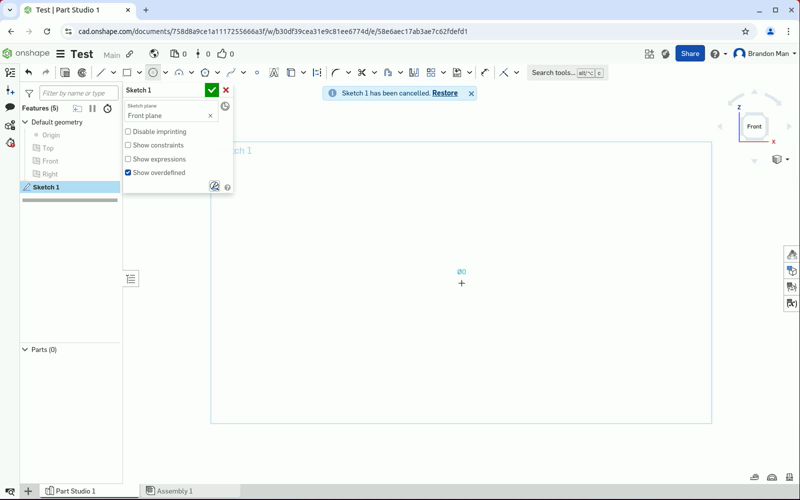
mouse_move(481, 282)
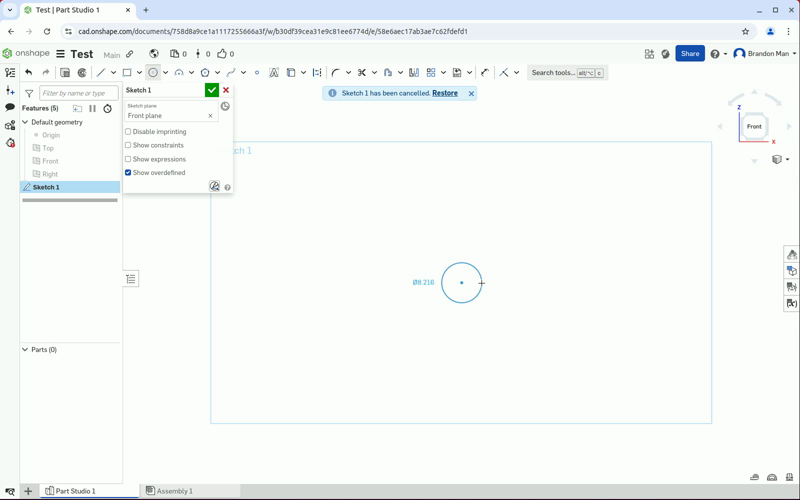
click(481, 282)
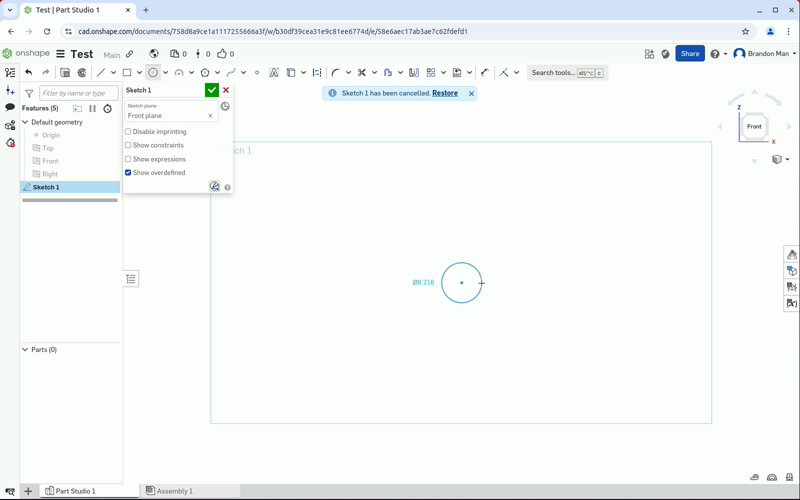
key(esc)
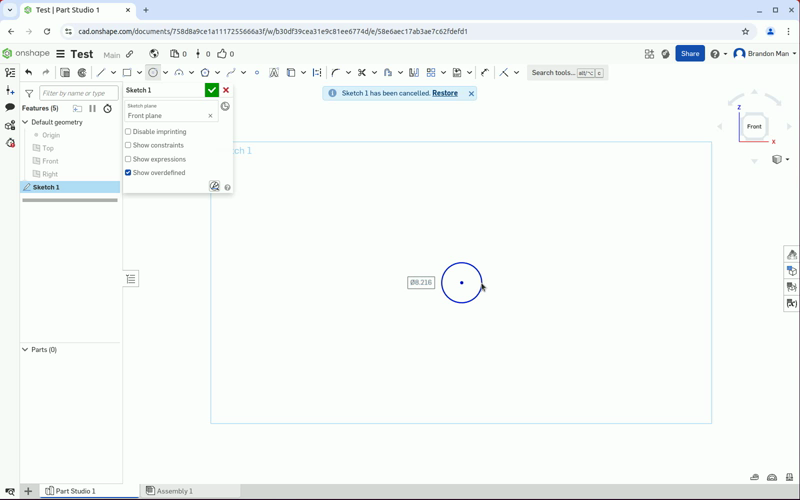
key(c)
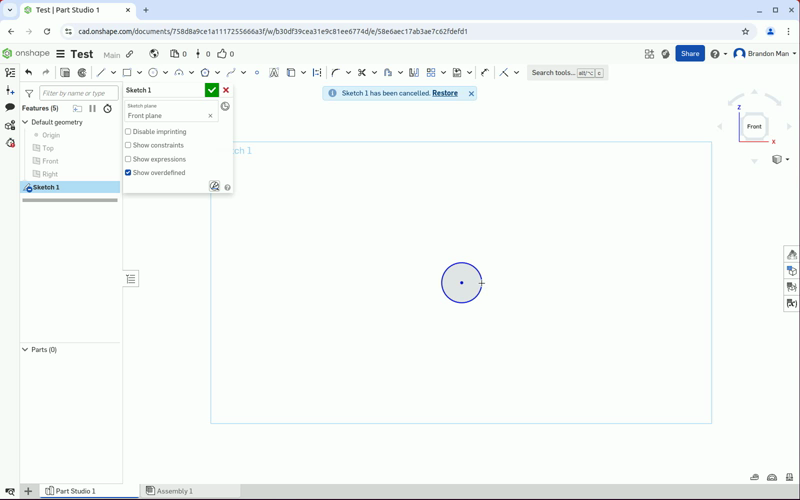
key_down(shift)
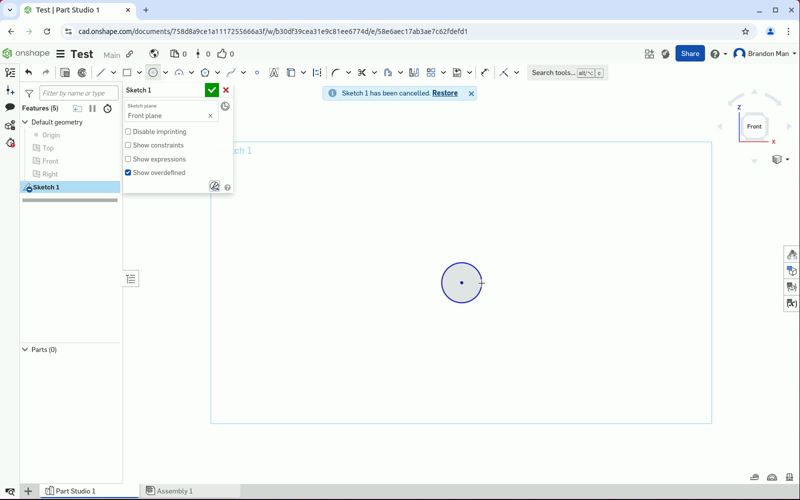
mouse_move(461, 282)
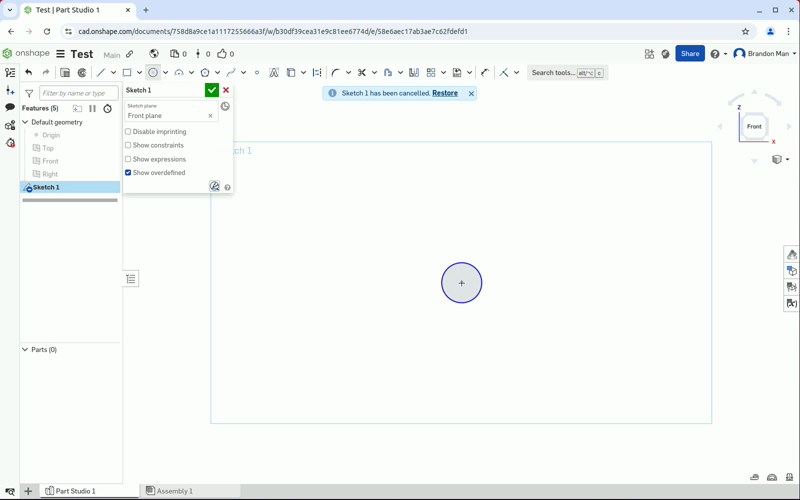
click(461, 282)
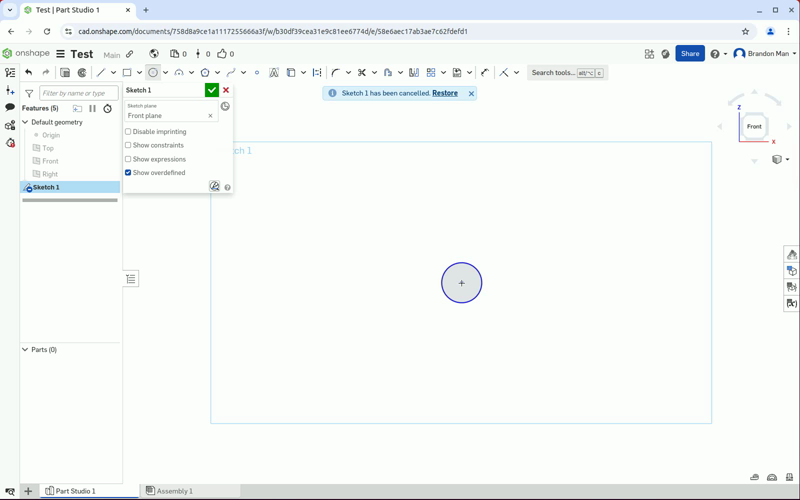
key_up(shift)
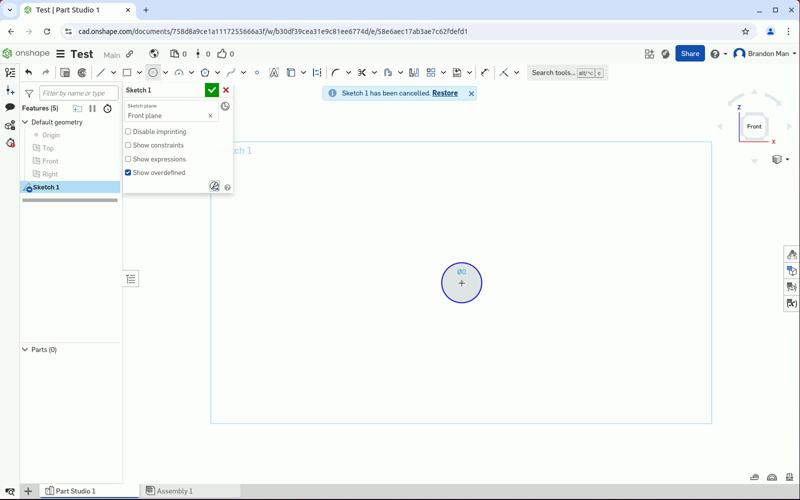
mouse_move(472, 282)
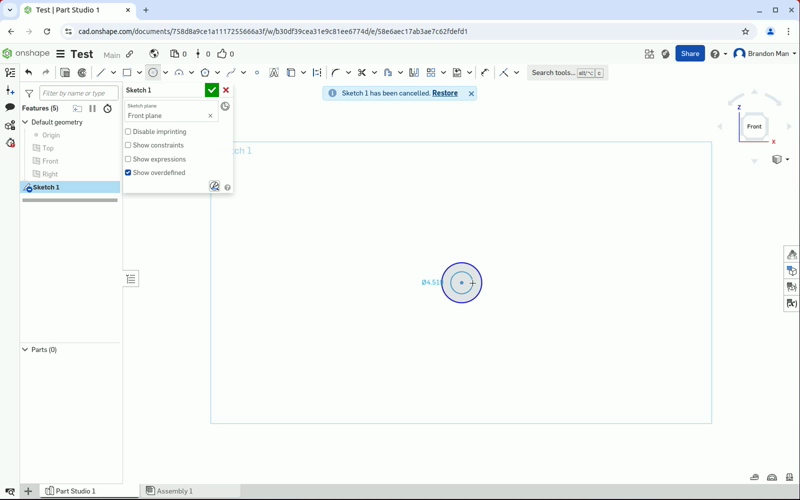
click(472, 282)
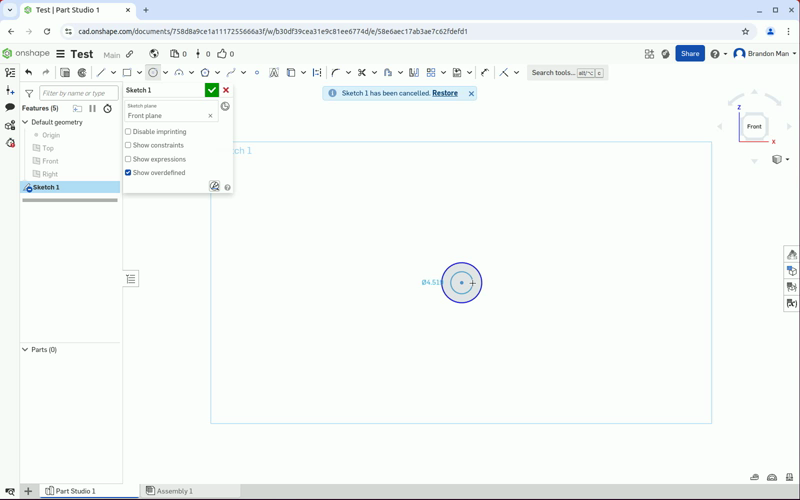
key(esc)
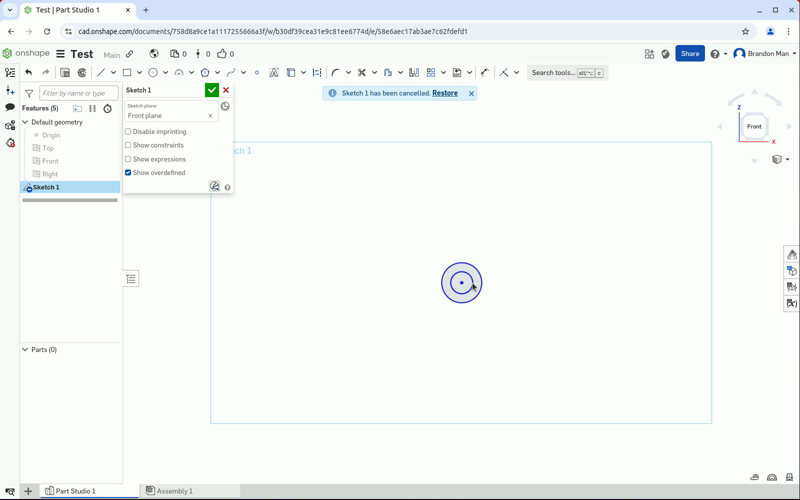
mouse_move(463, 301)
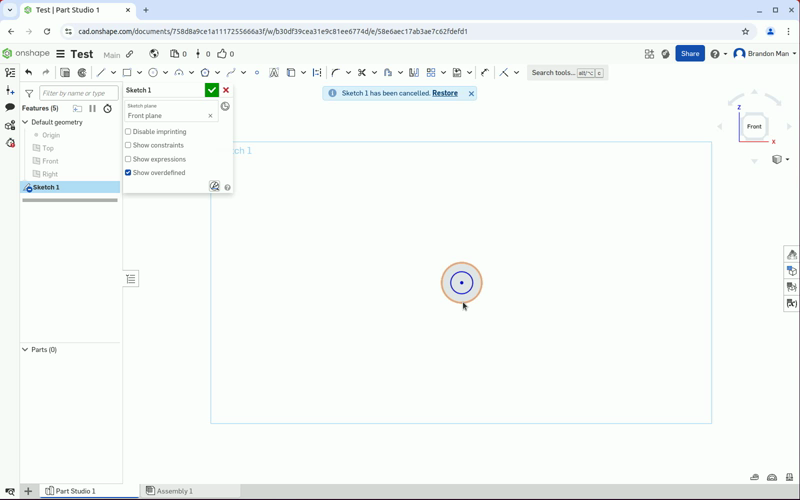
scroll(6)
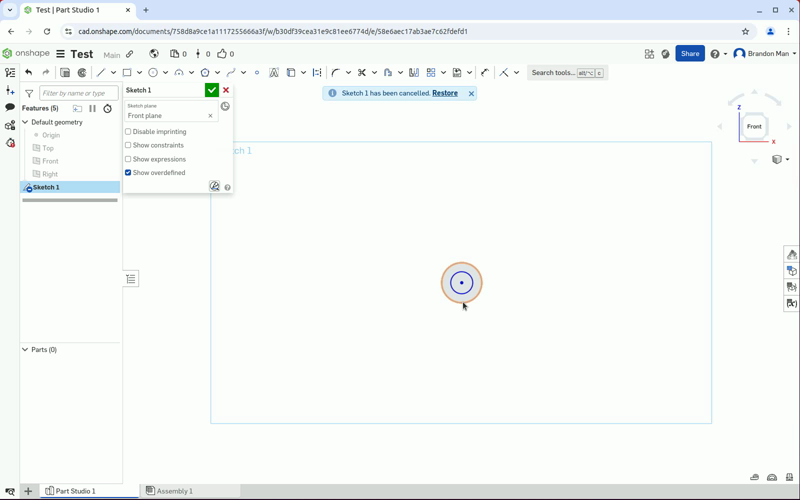
scroll(6)
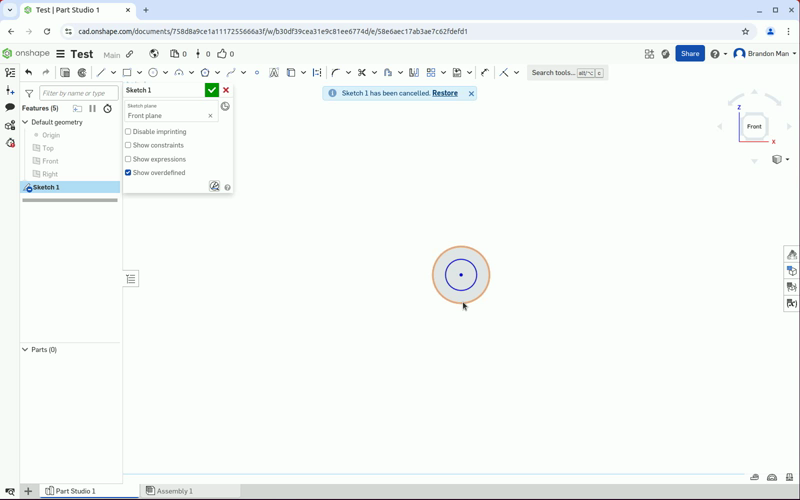
scroll(6)
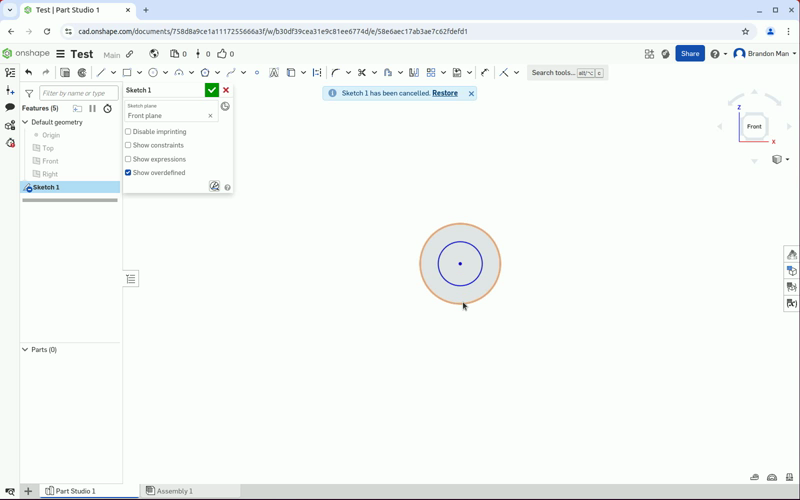
scroll(6)
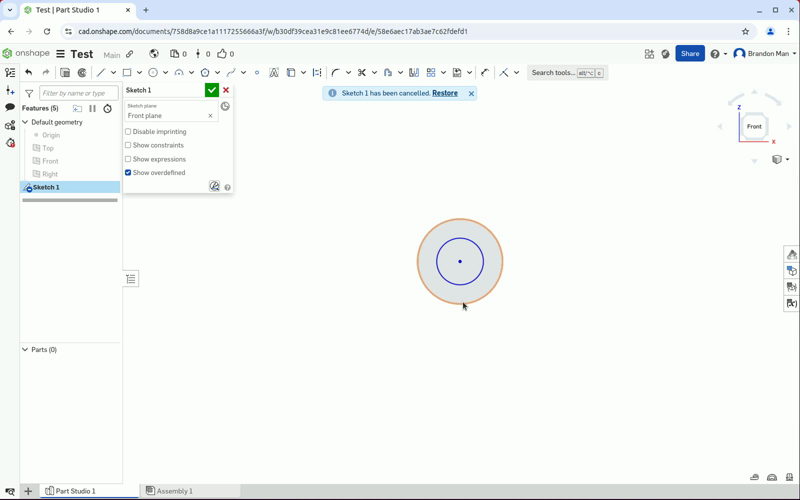
scroll(6)
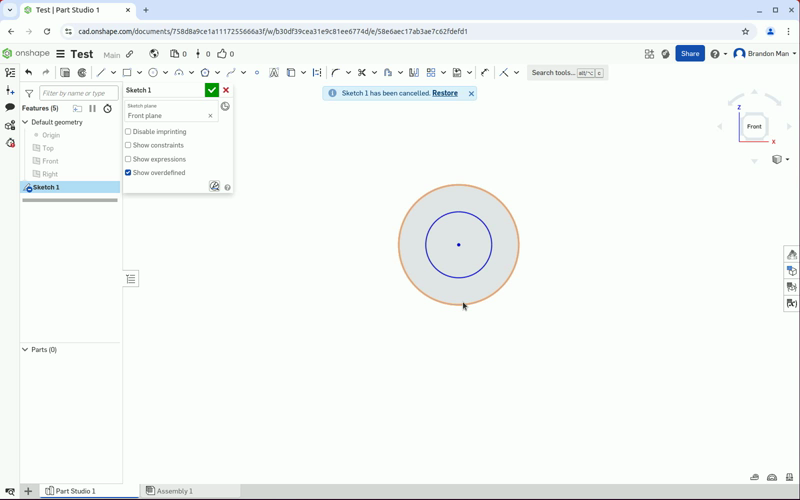
scroll(6)
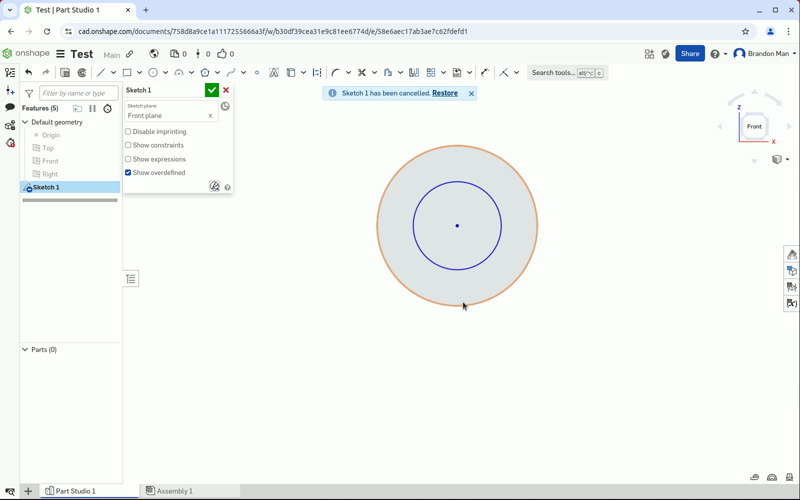
scroll(6)
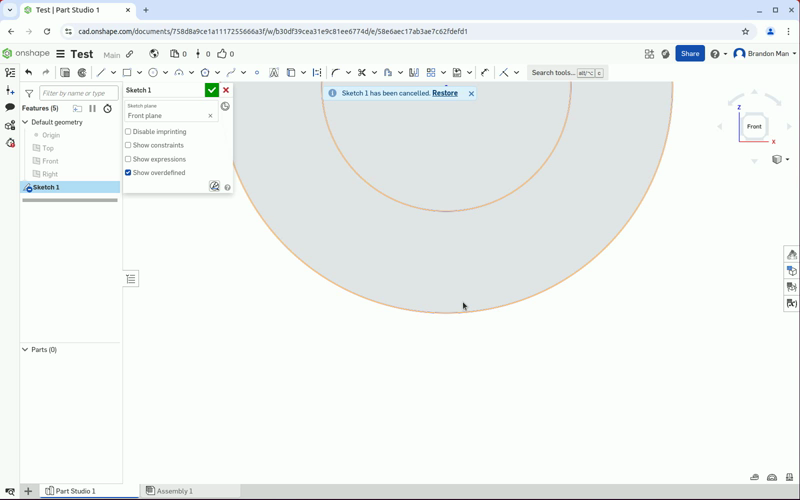
click(463, 301)
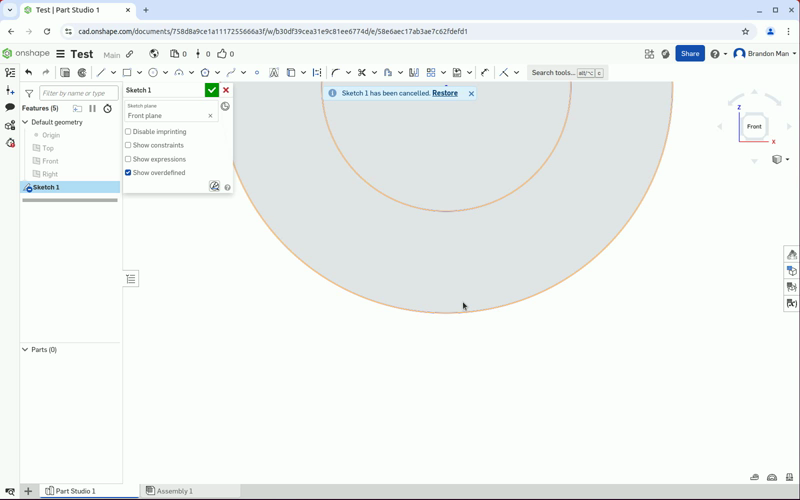
scroll(-6)
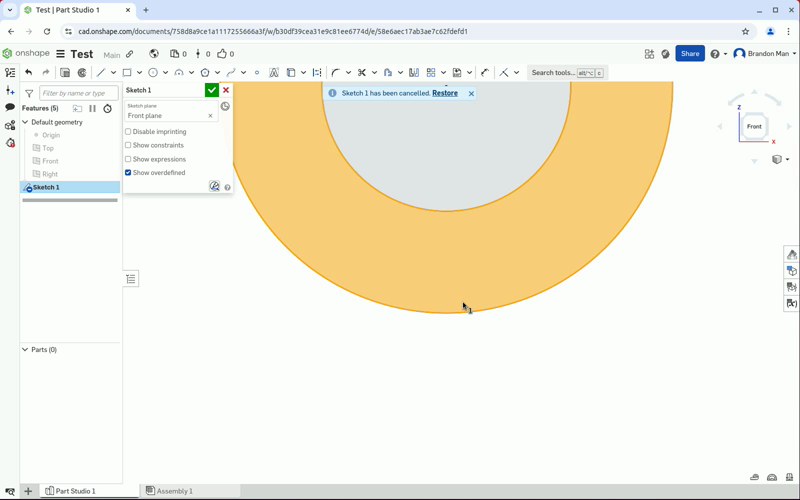
scroll(-6)
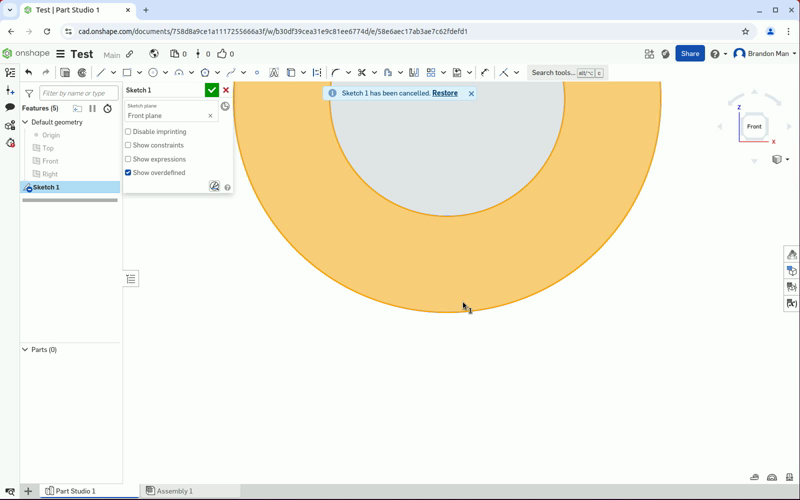
scroll(-6)
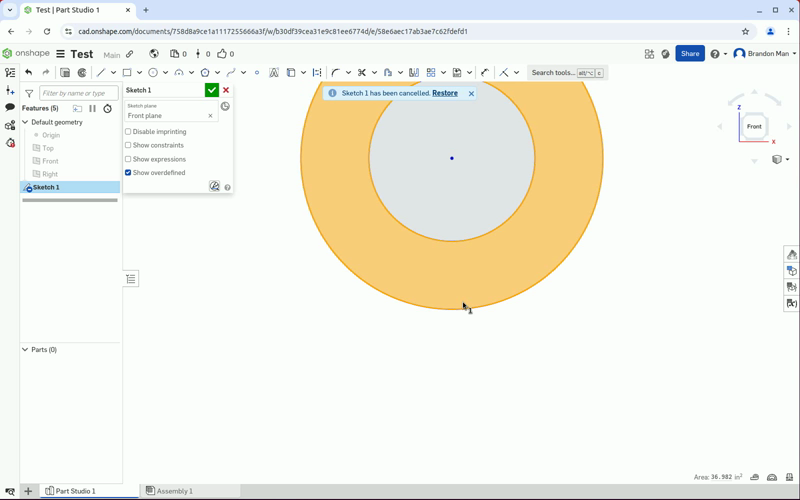
scroll(-6)
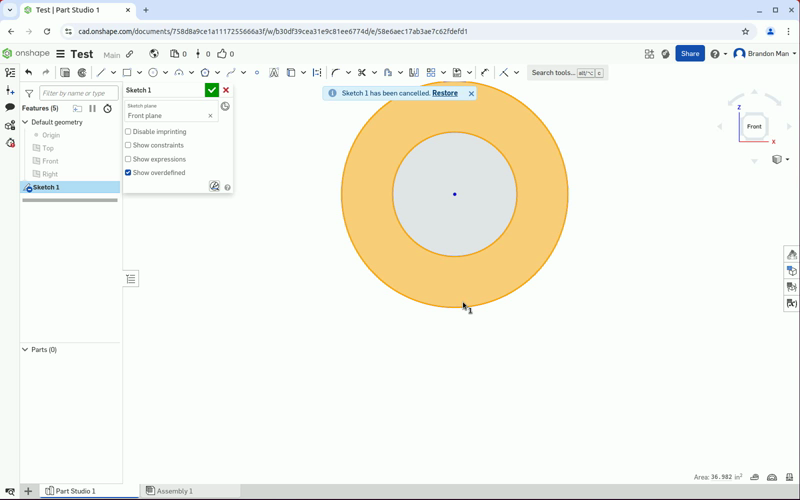
scroll(-6)
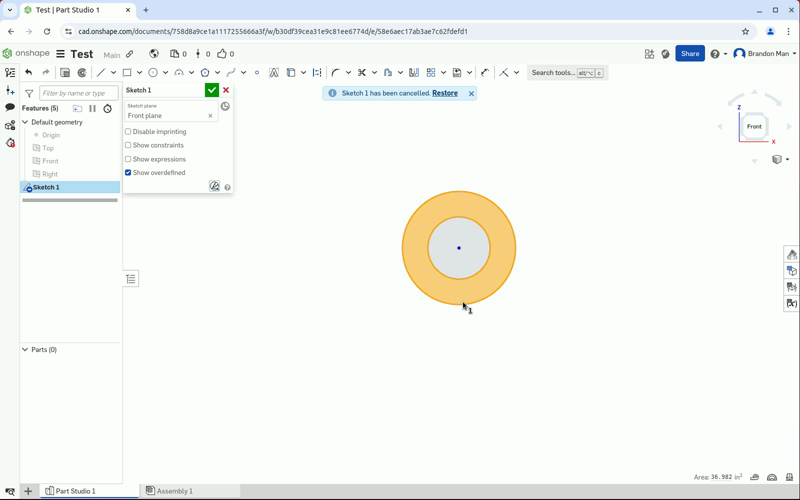
scroll(-6)
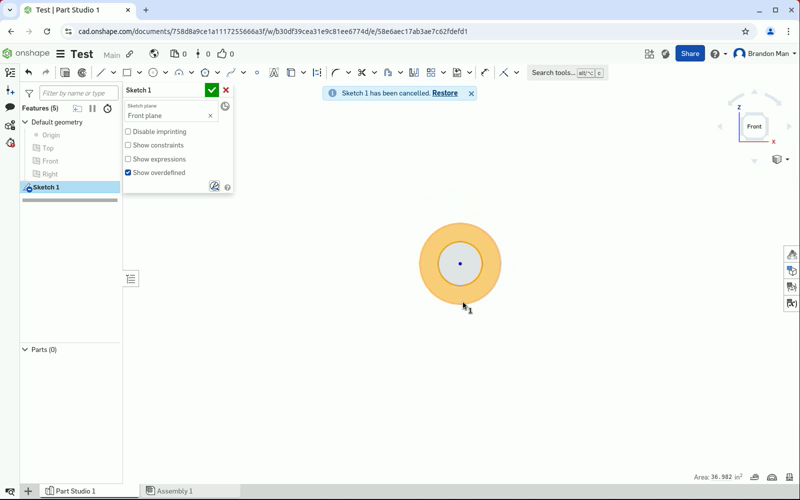
scroll(-6)
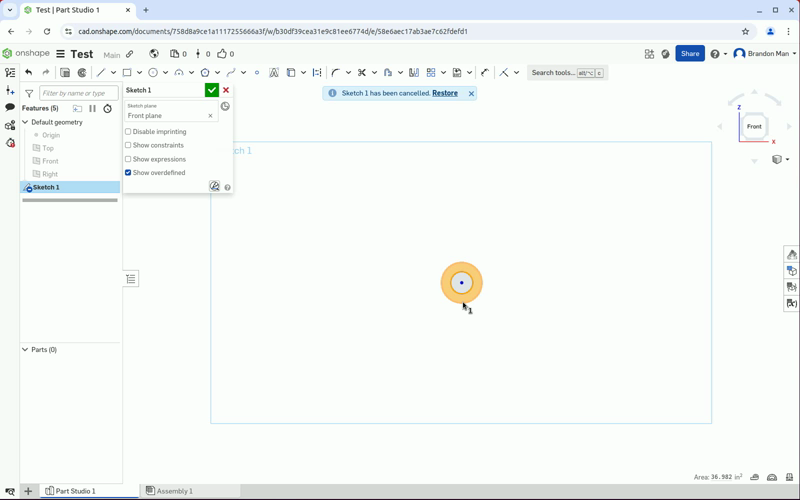
mouse_move(73, 352)
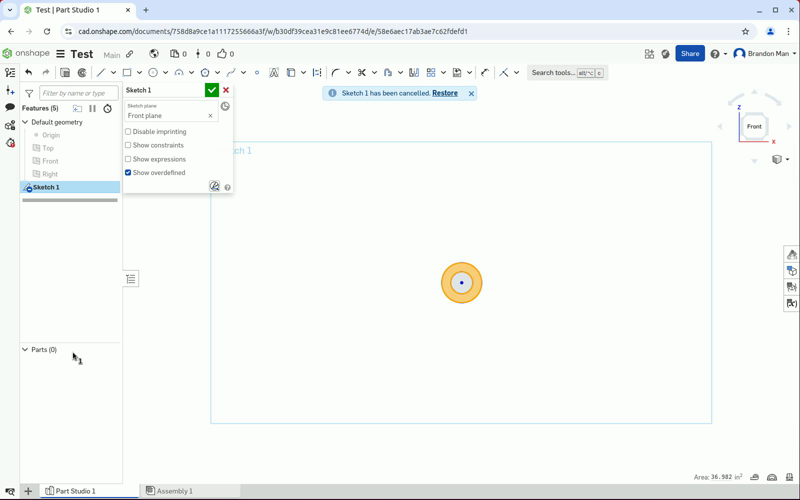
key(shift+y)
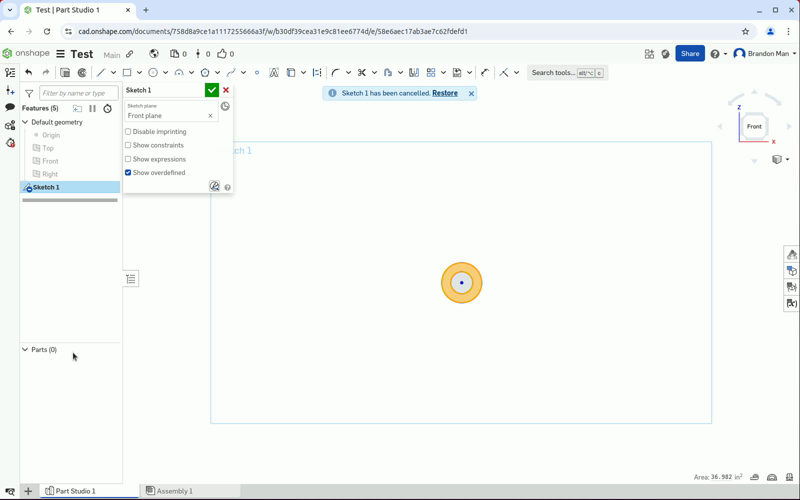
key(shift+e)
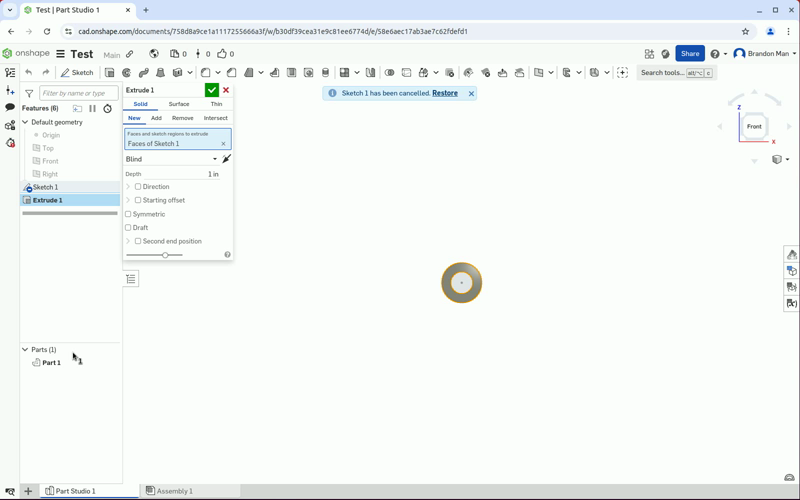
mouse_move(143, 106)
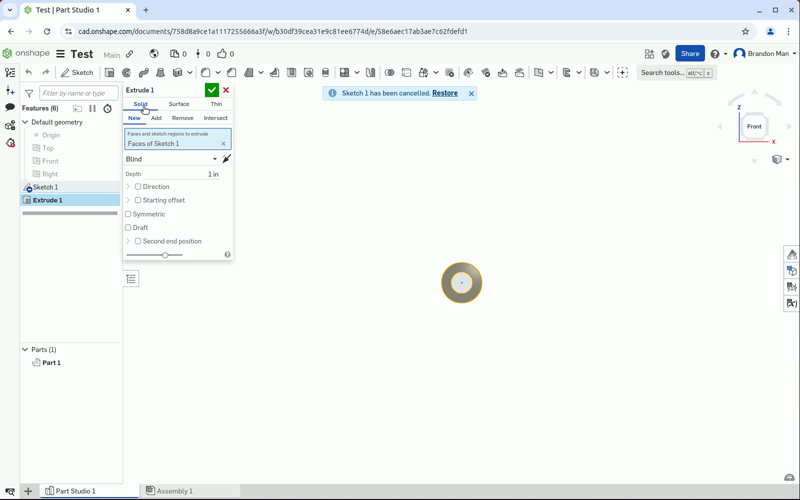
click(143, 106)
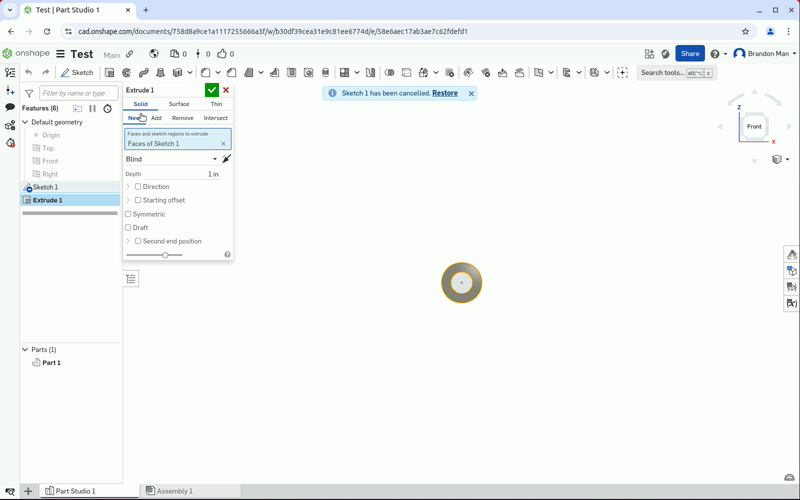
mouse_move(137, 120)
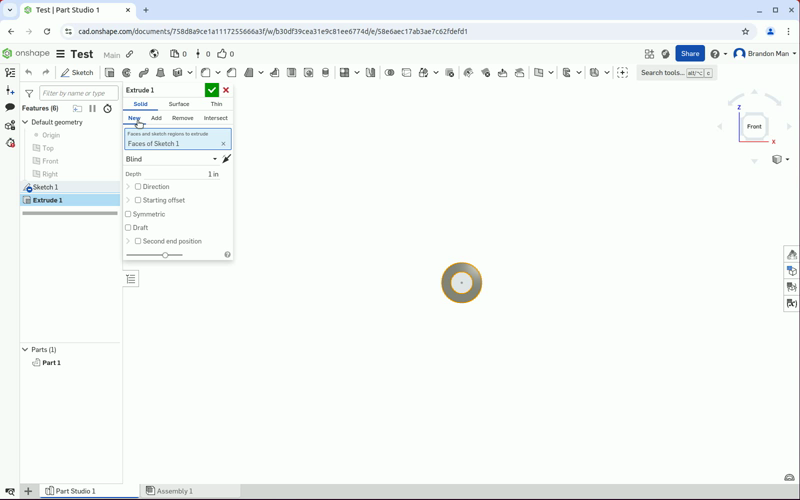
click(137, 120)
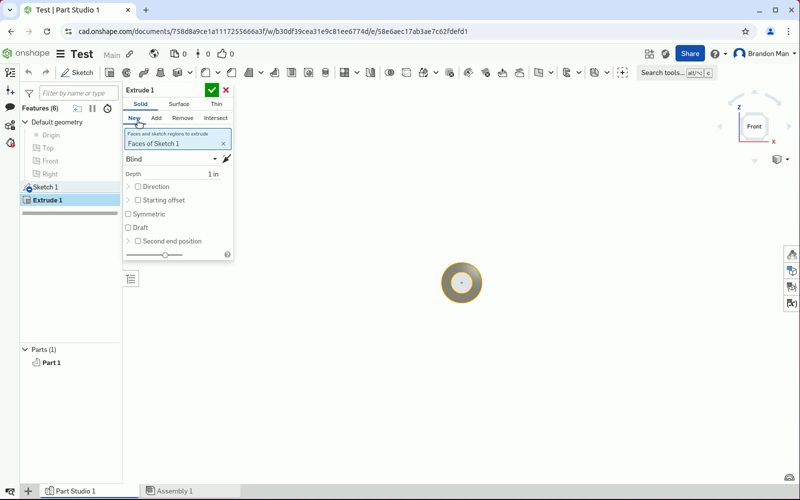
key(tab, 4)
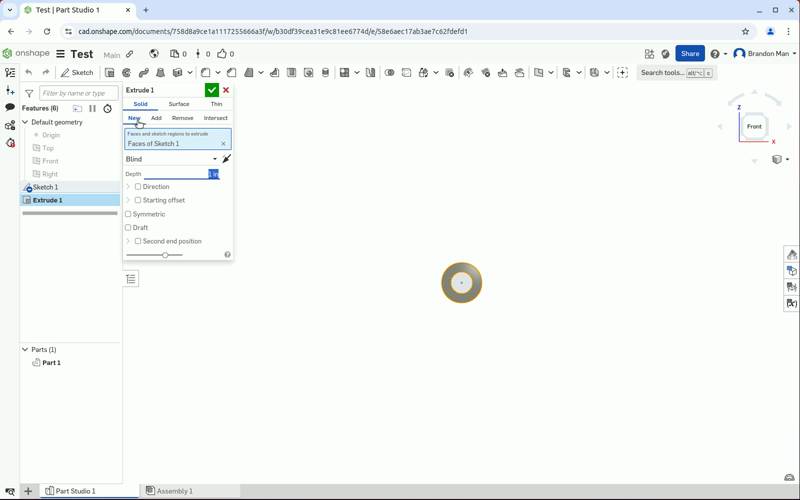
text(23.108)
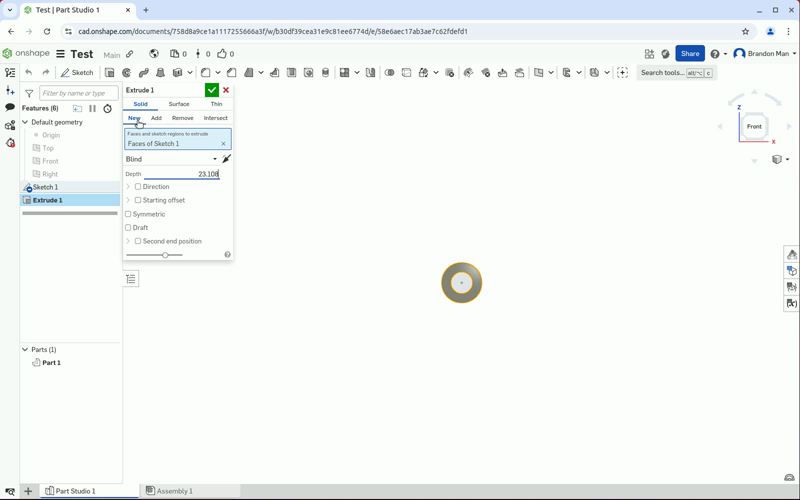
key(enter)
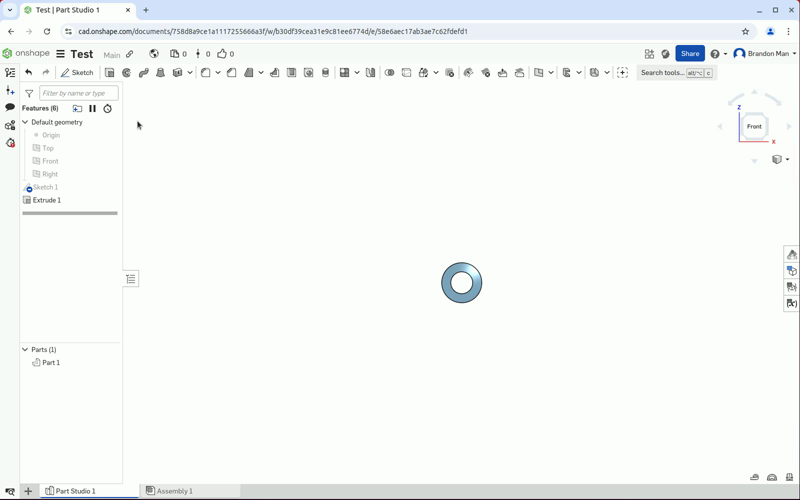
key(shift+h)
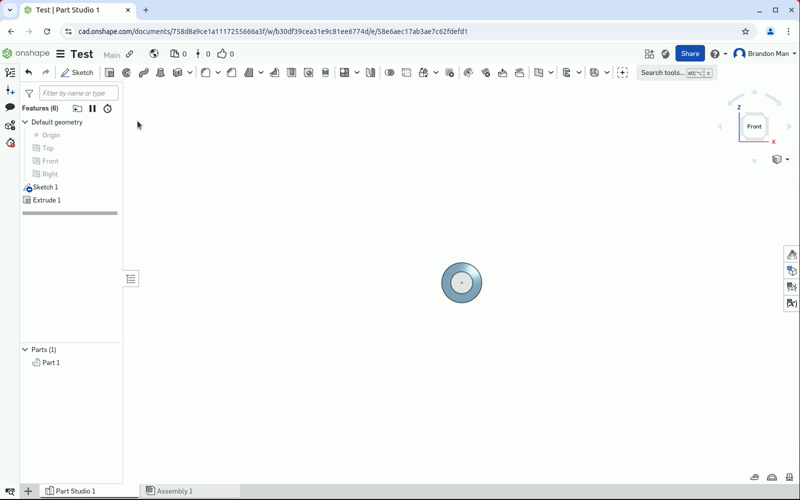
key(shift+h)
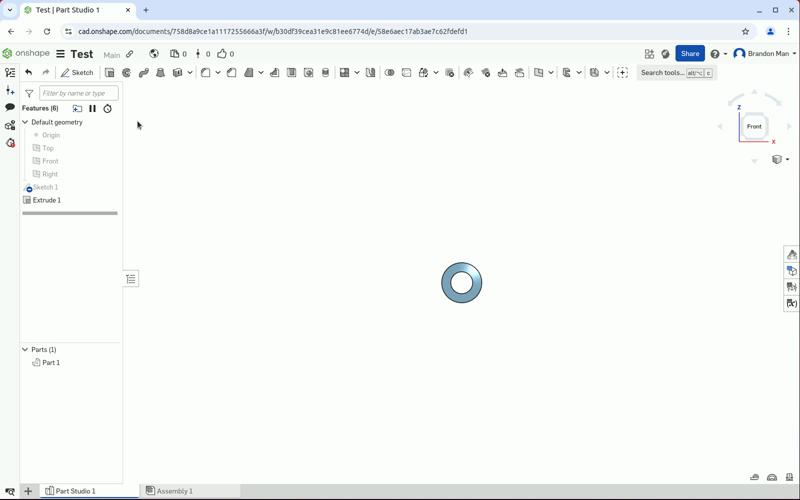
mouse_move(73, 189)
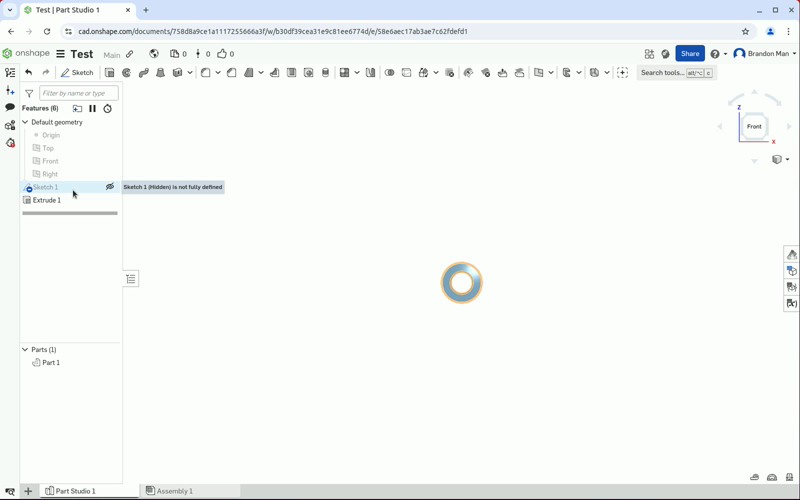
click(73, 189)
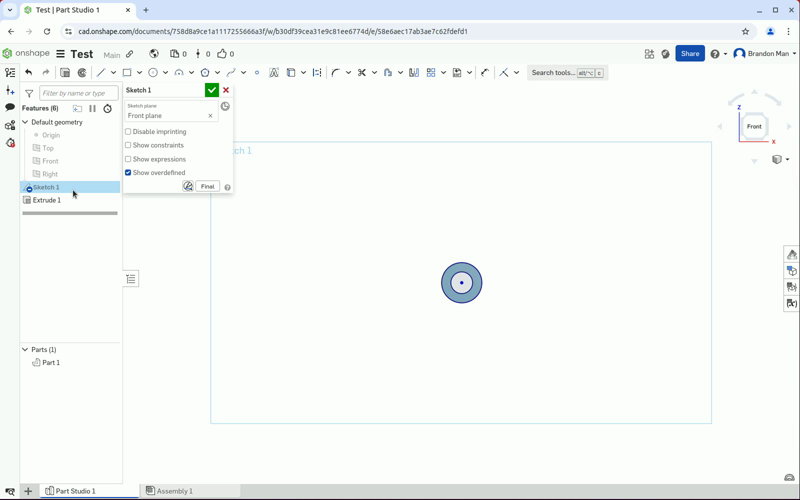
mouse_move(229, 92)
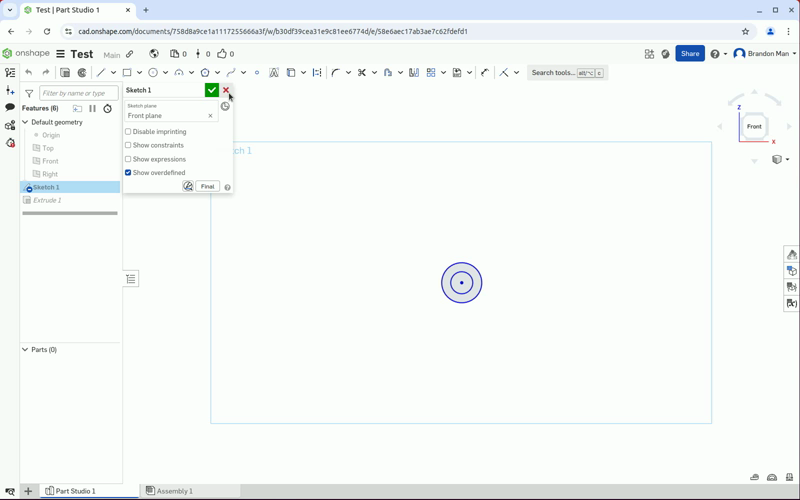
click(229, 92)
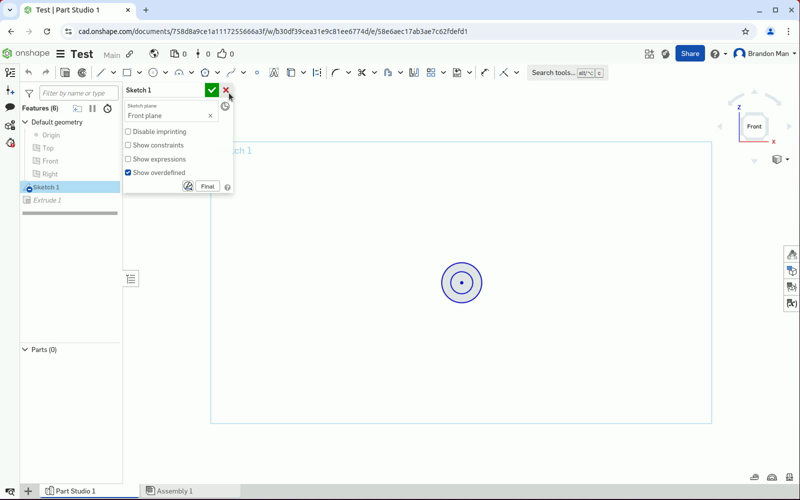
key(shift+s)
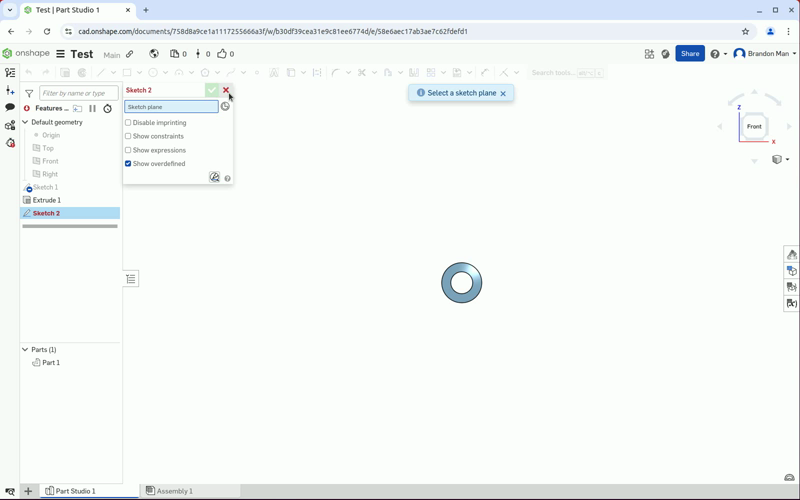
mouse_move(73, 163)
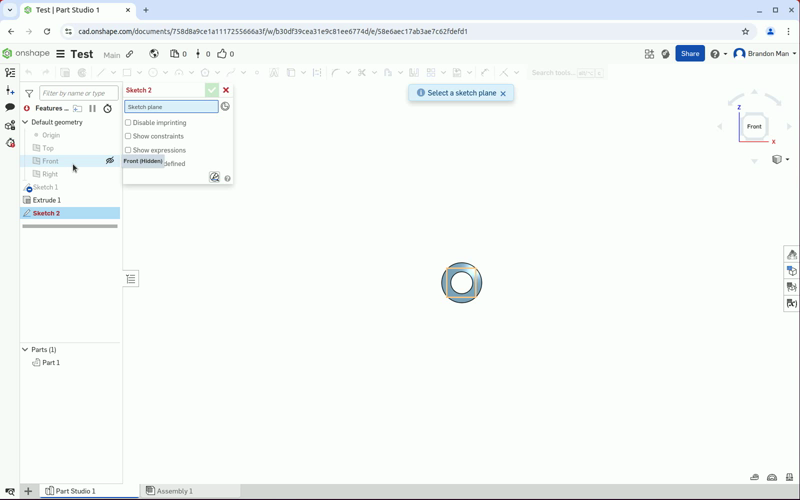
click(73, 163)
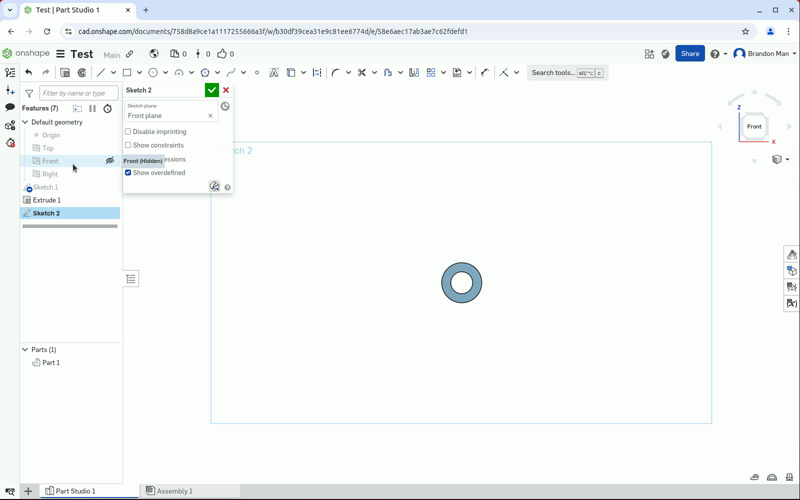
mouse_move(73, 352)
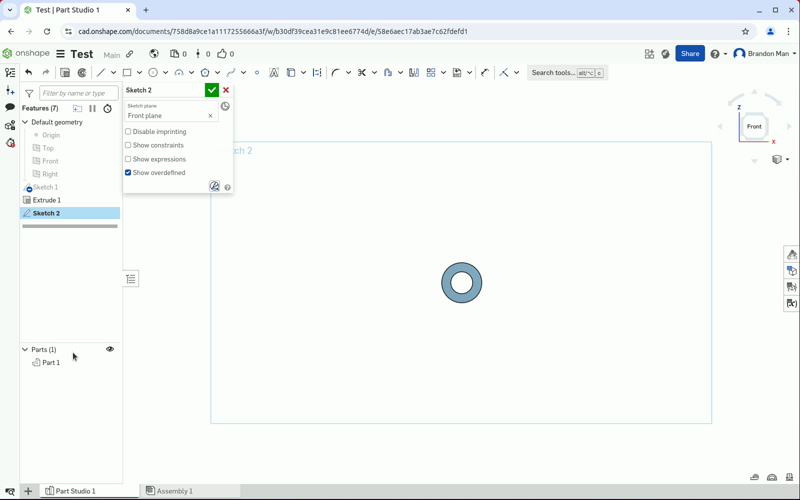
key(y)
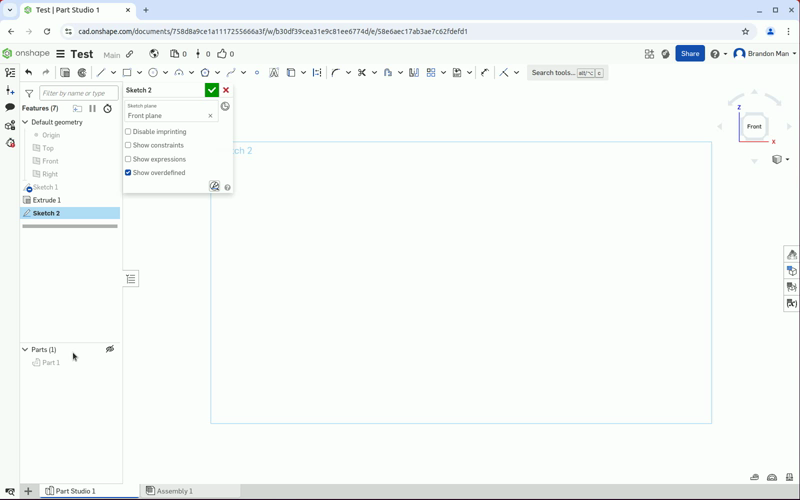
key(c)
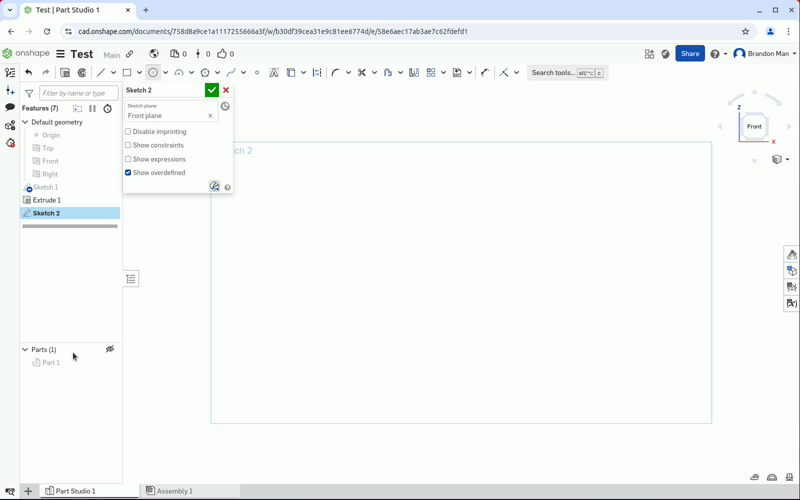
key_down(shift)
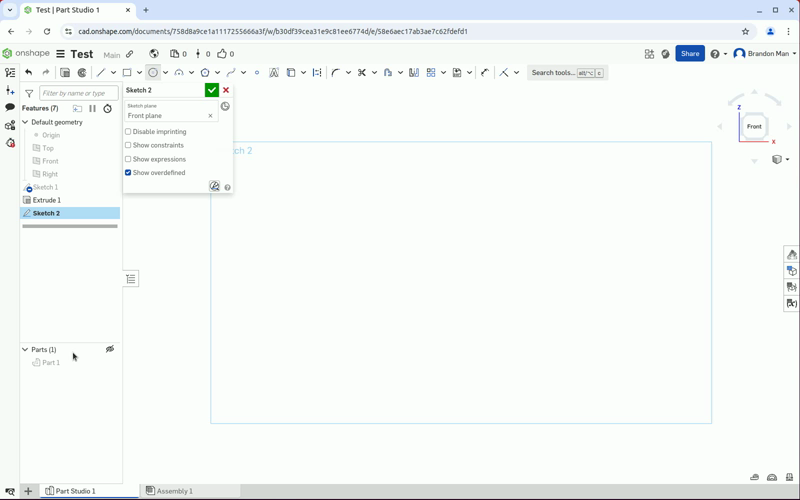
mouse_move(461, 282)
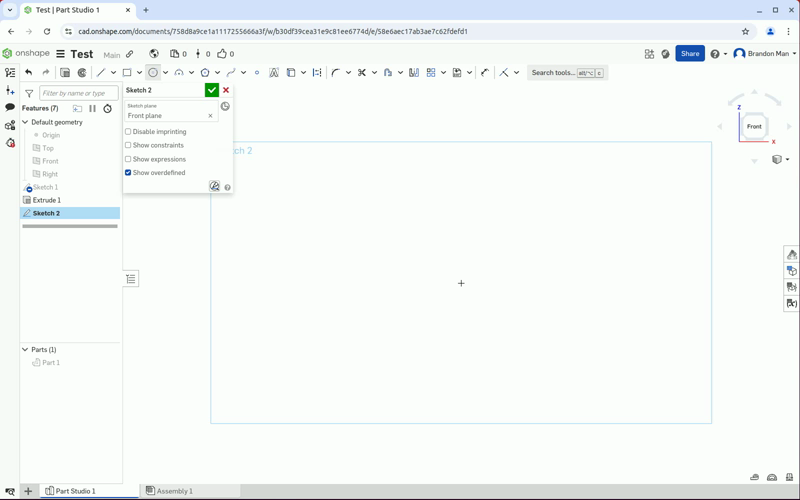
click(461, 282)
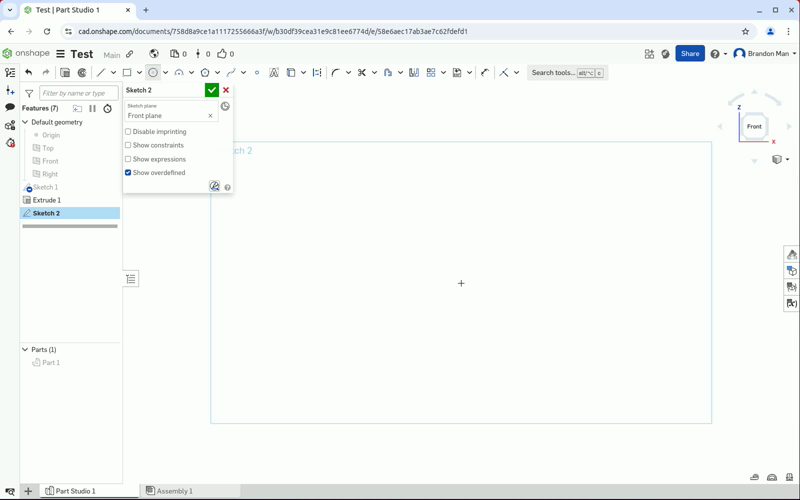
key_up(shift)
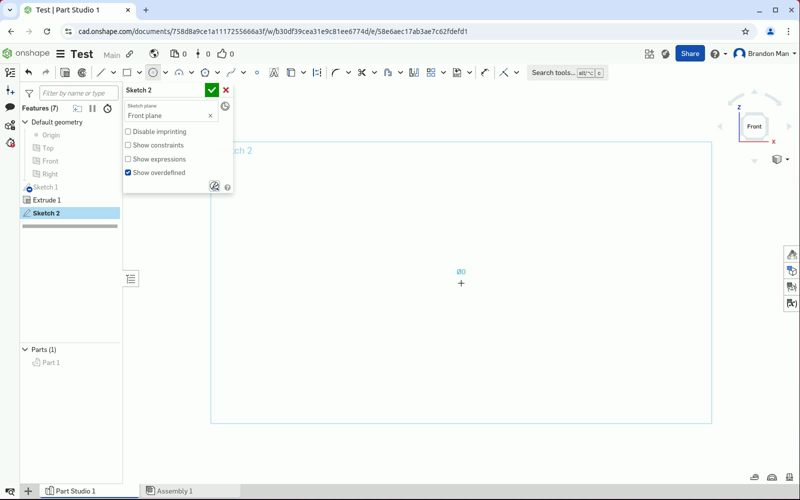
mouse_move(476, 282)
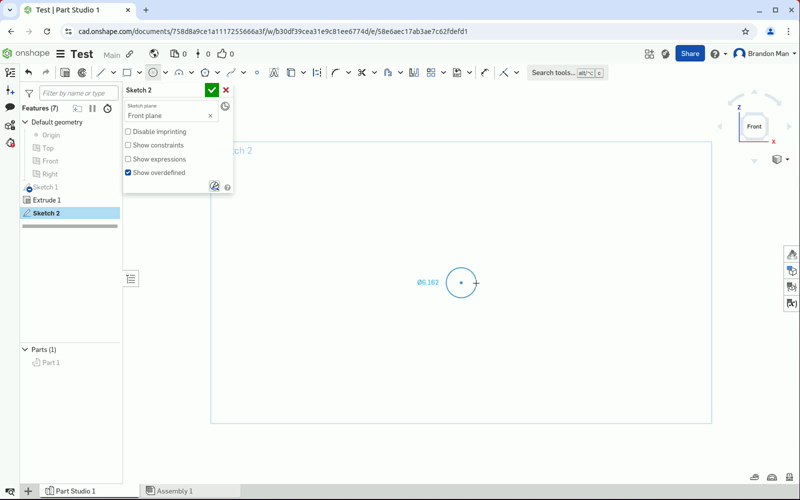
click(476, 282)
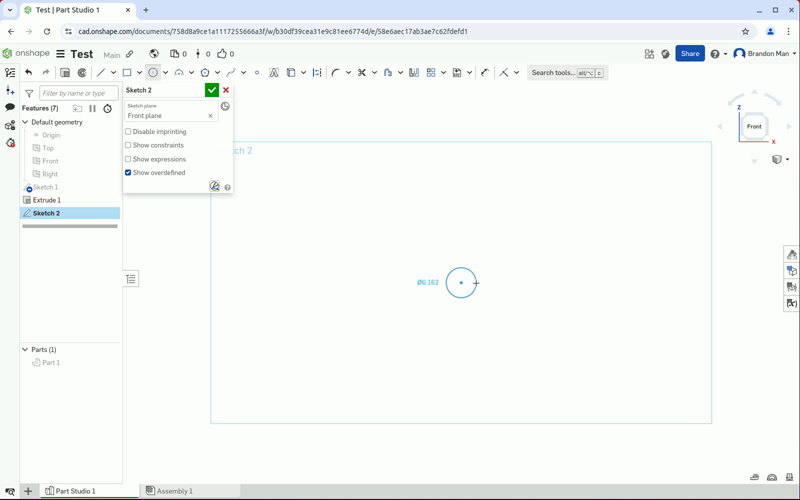
key(esc)
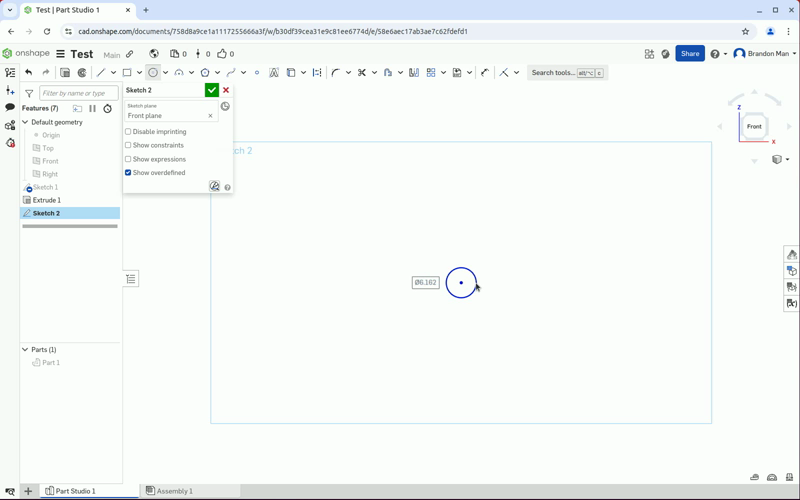
key(c)
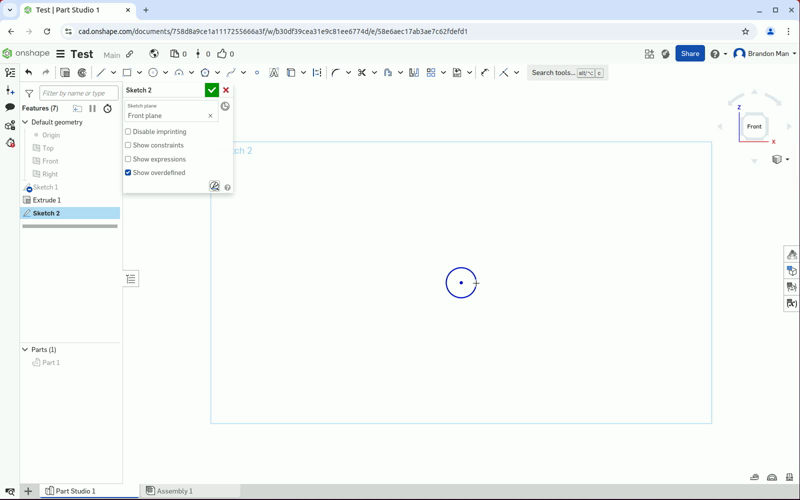
key_down(shift)
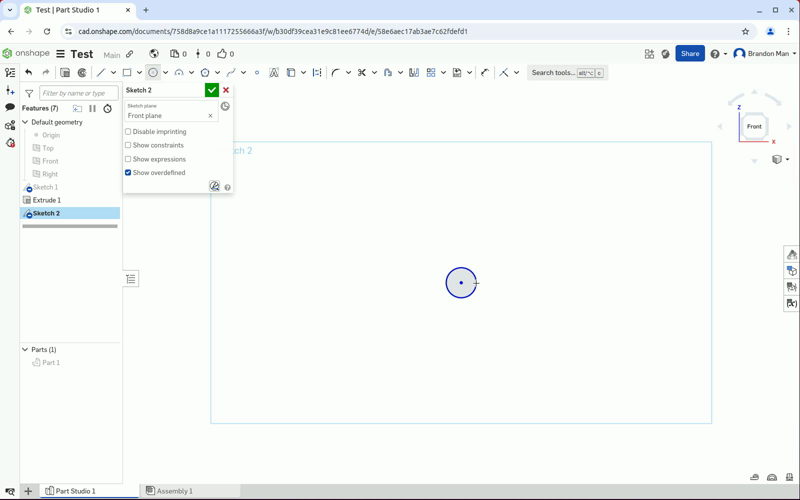
mouse_move(461, 282)
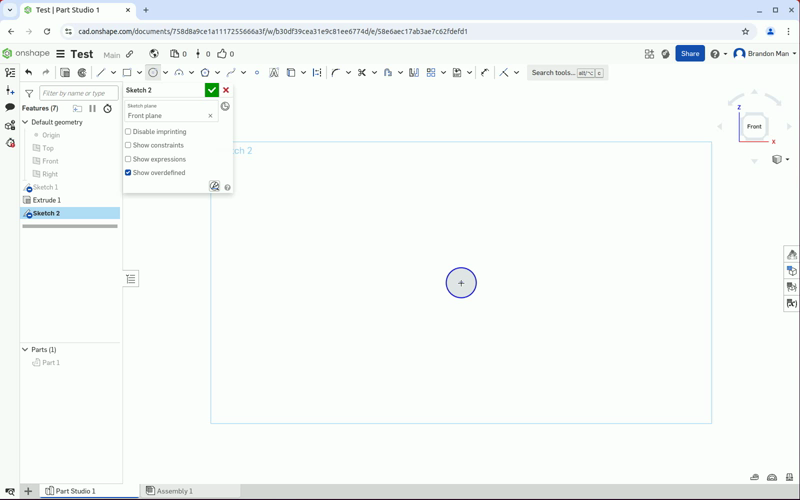
click(461, 282)
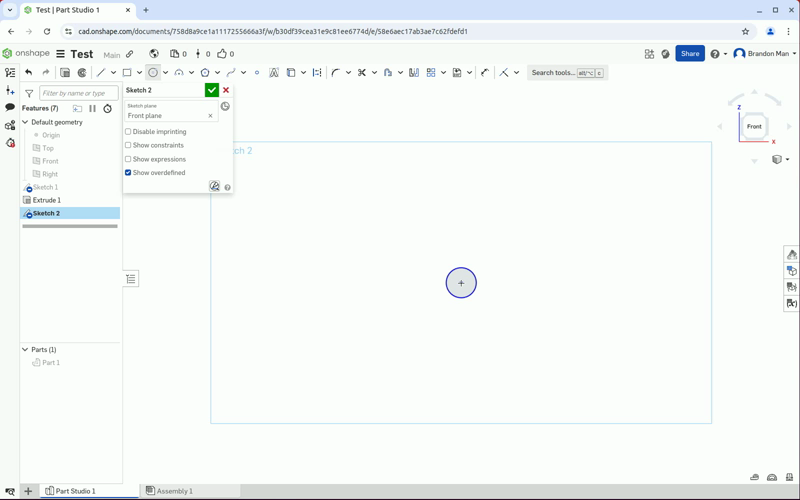
key_up(shift)
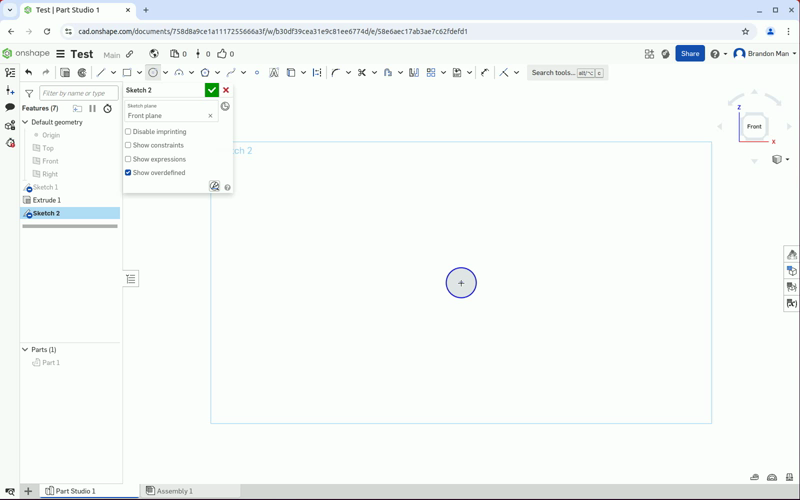
mouse_move(472, 282)
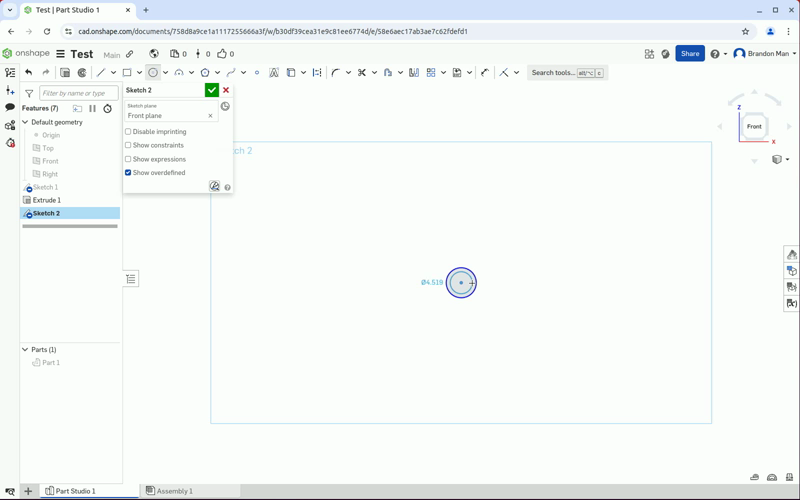
scroll(6)
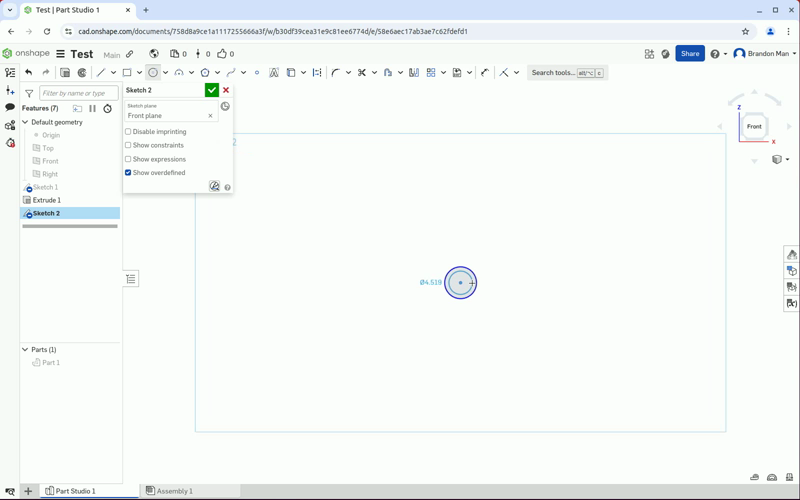
scroll(6)
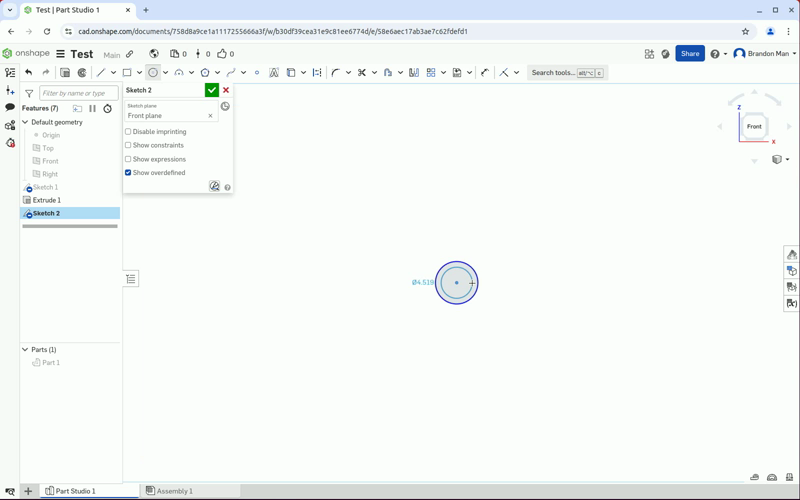
scroll(6)
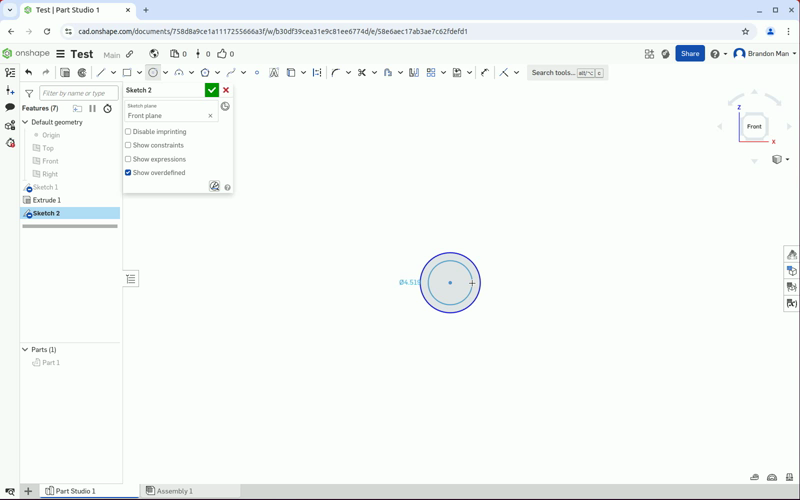
scroll(6)
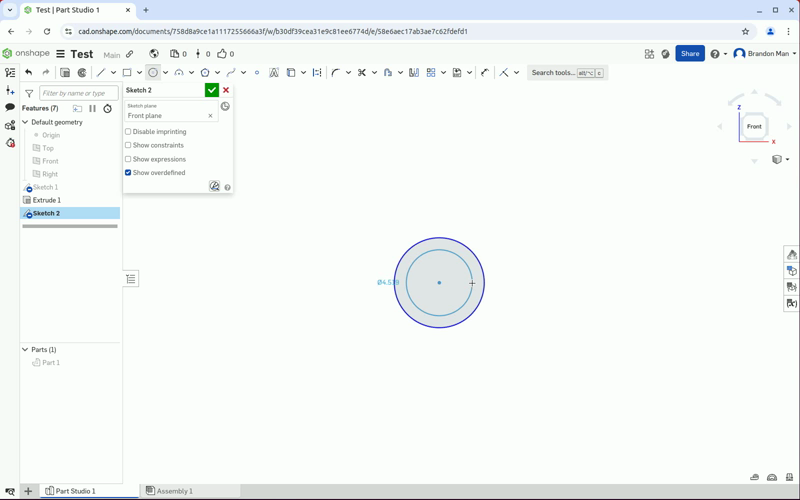
scroll(6)
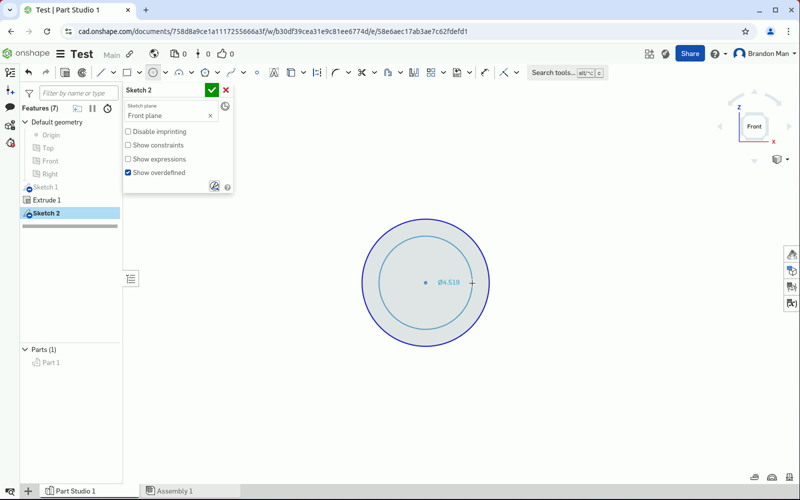
scroll(6)
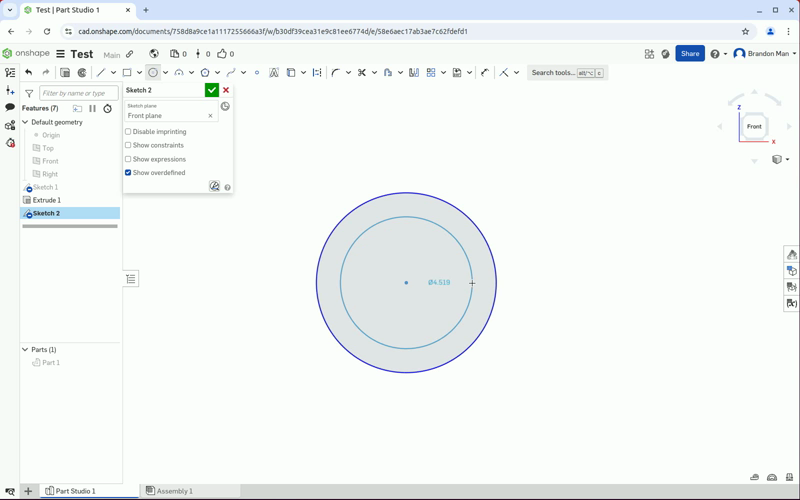
scroll(6)
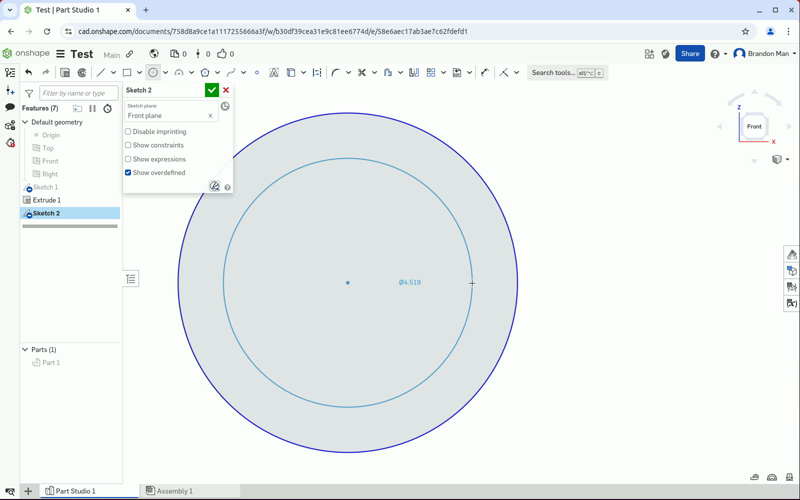
click(472, 282)
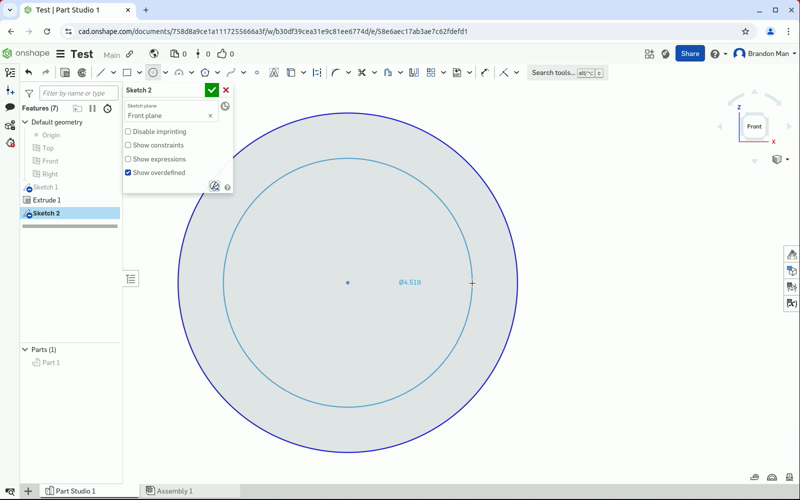
scroll(-6)
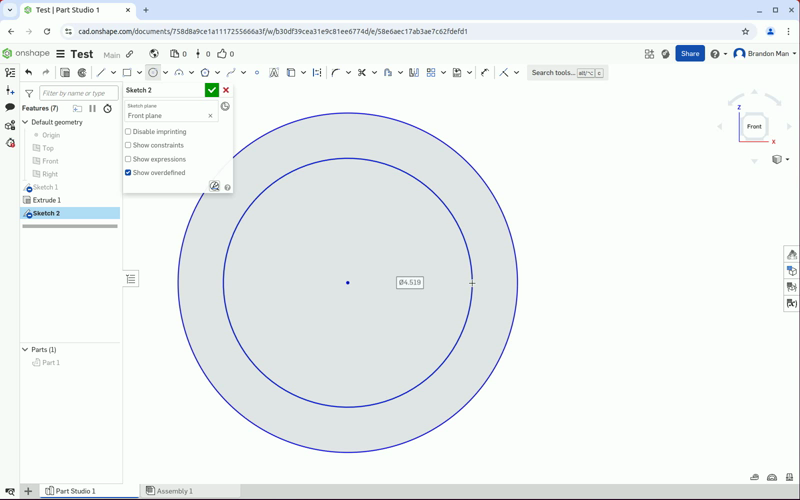
scroll(-6)
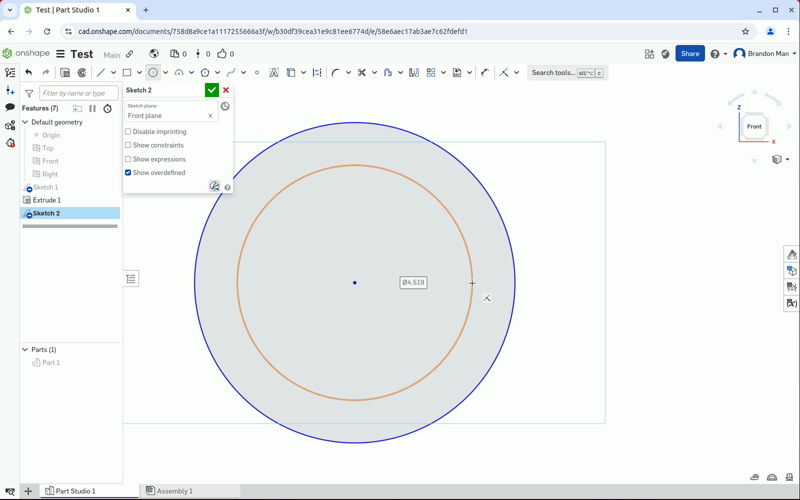
scroll(-6)
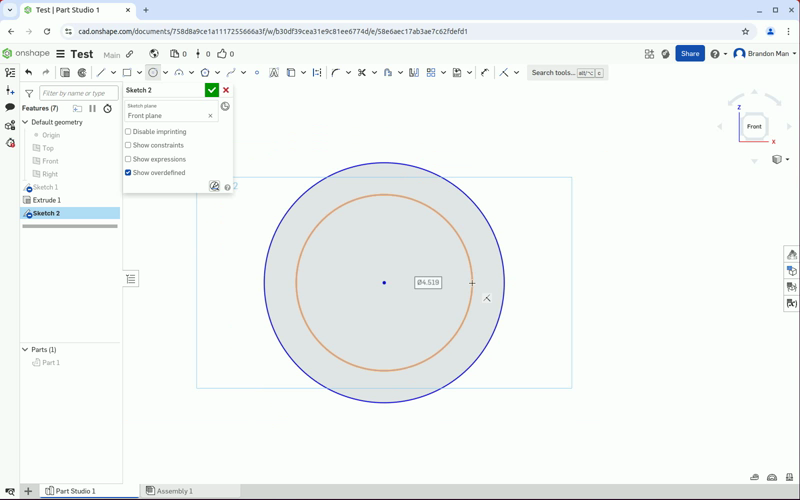
scroll(-6)
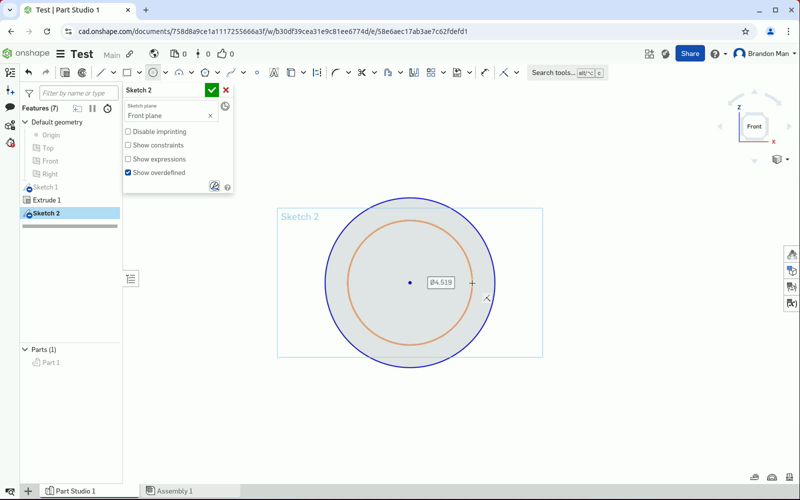
scroll(-6)
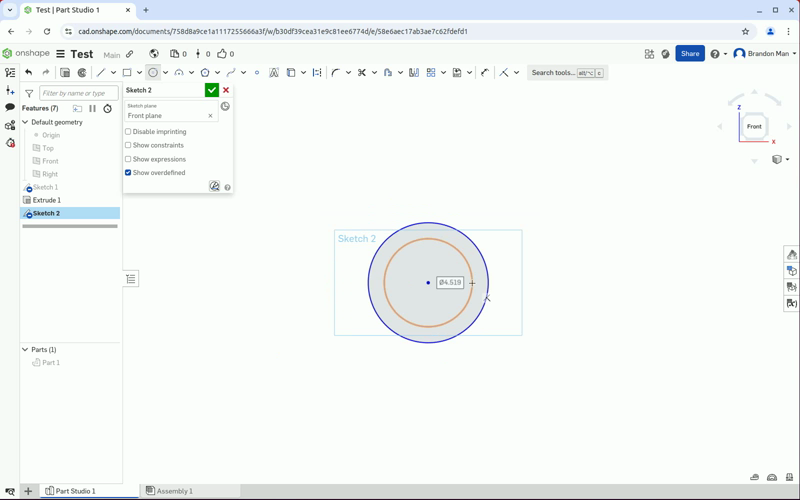
scroll(-6)
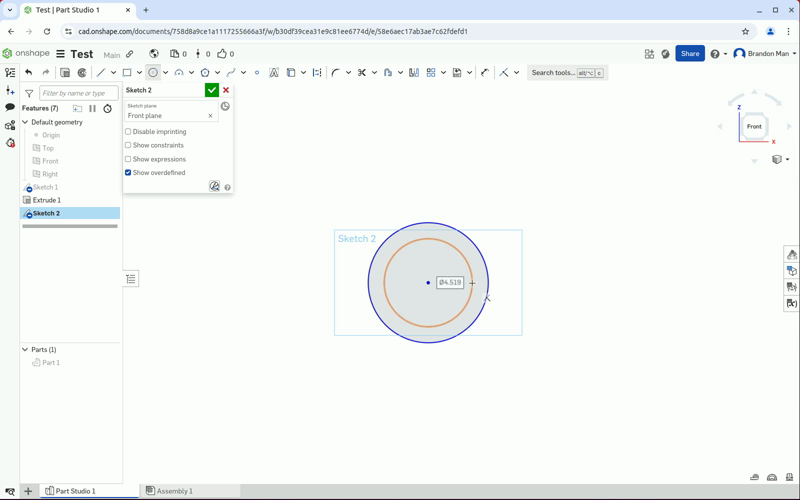
scroll(-6)
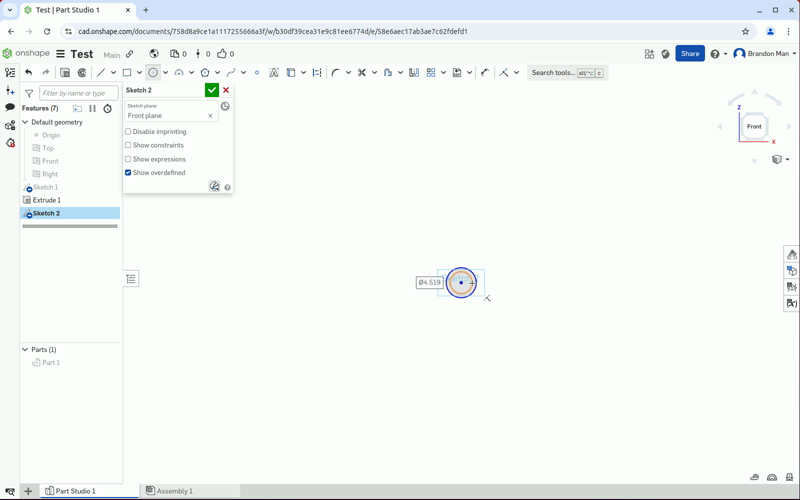
key(esc)
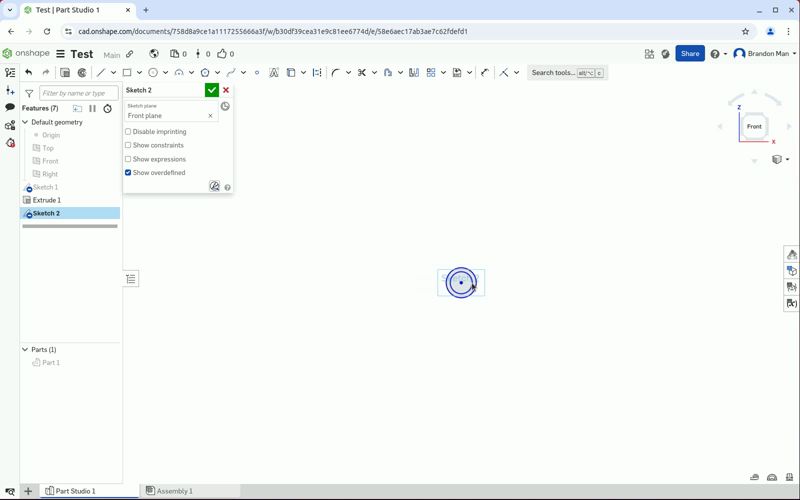
mouse_move(469, 293)
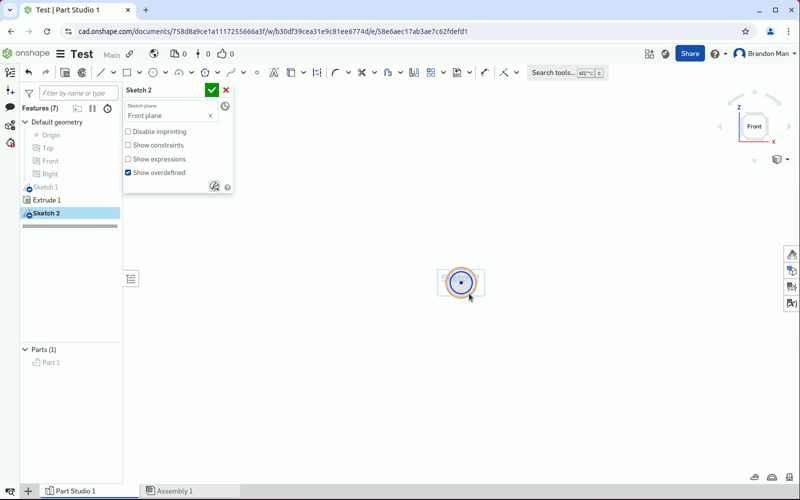
scroll(6)
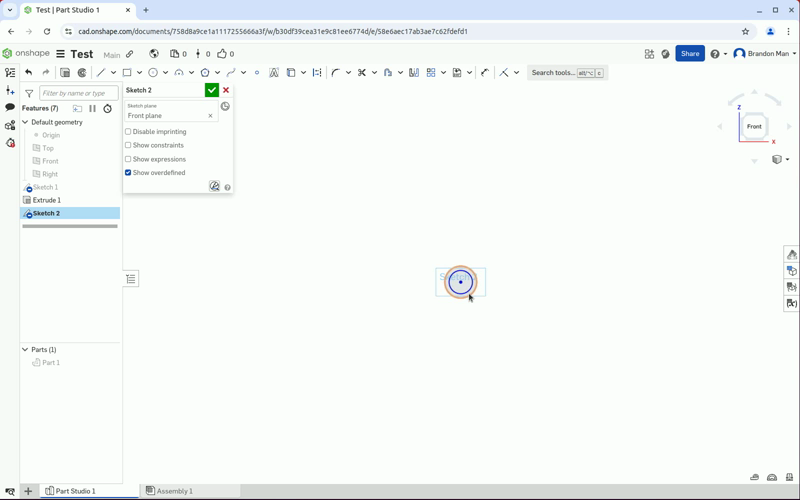
scroll(6)
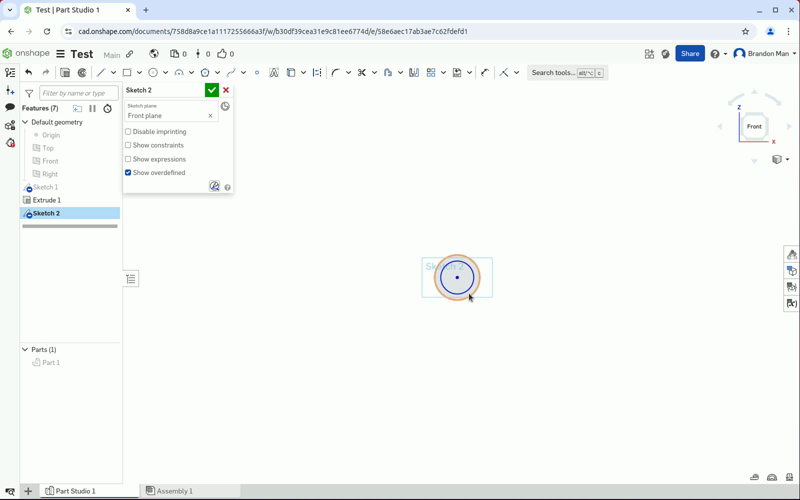
scroll(6)
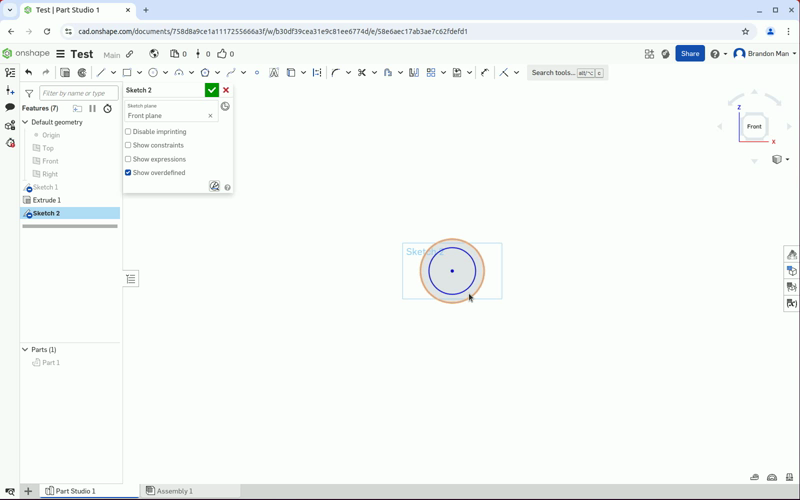
scroll(6)
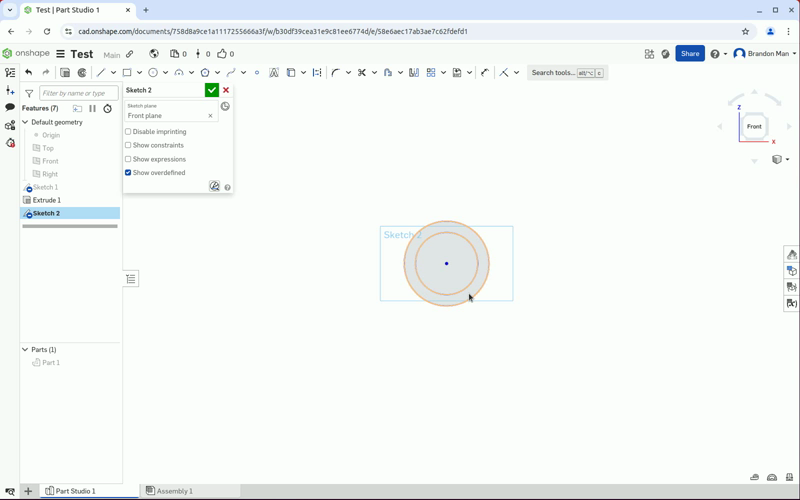
scroll(6)
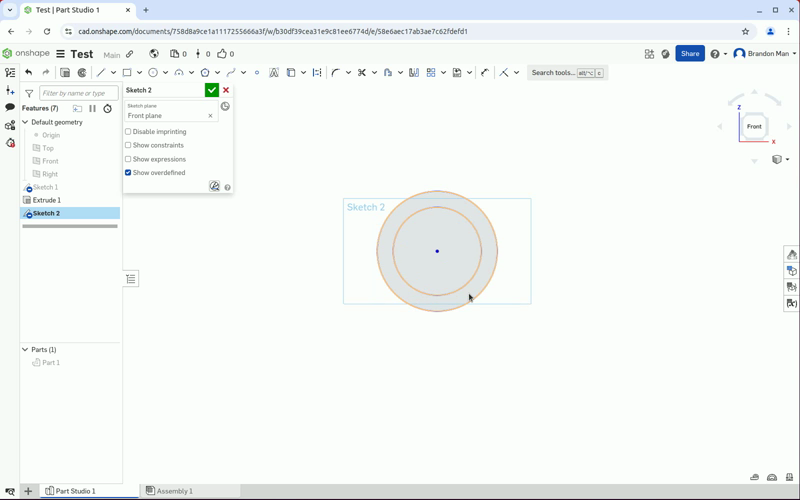
scroll(6)
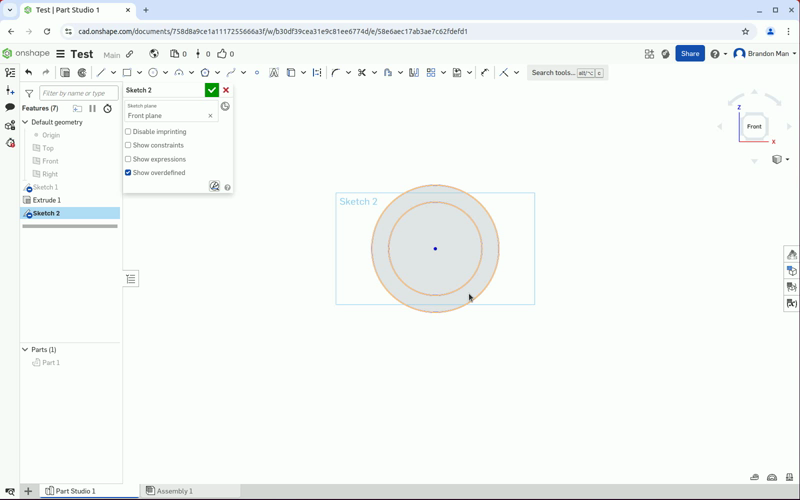
scroll(6)
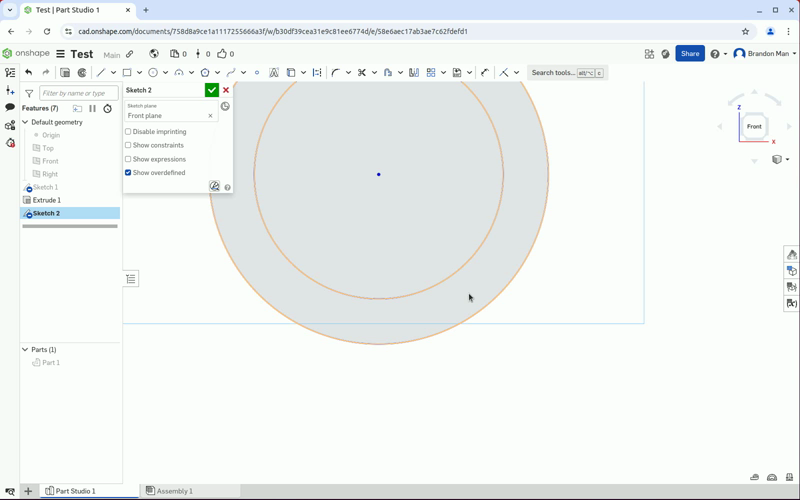
click(469, 293)
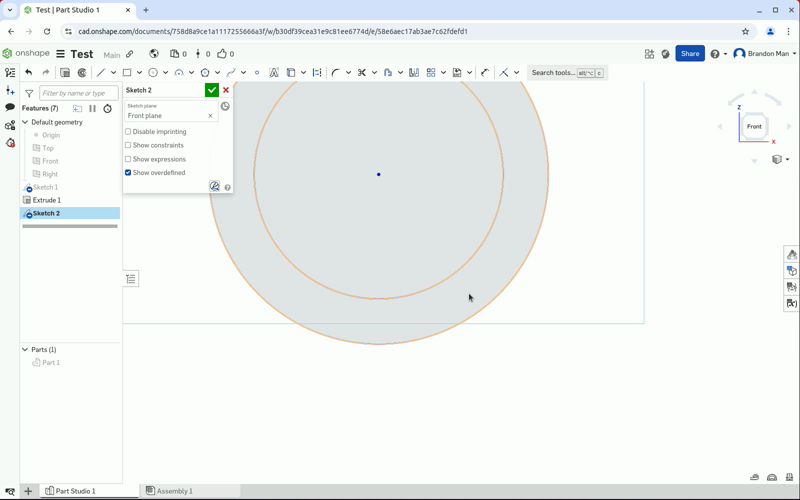
scroll(-6)
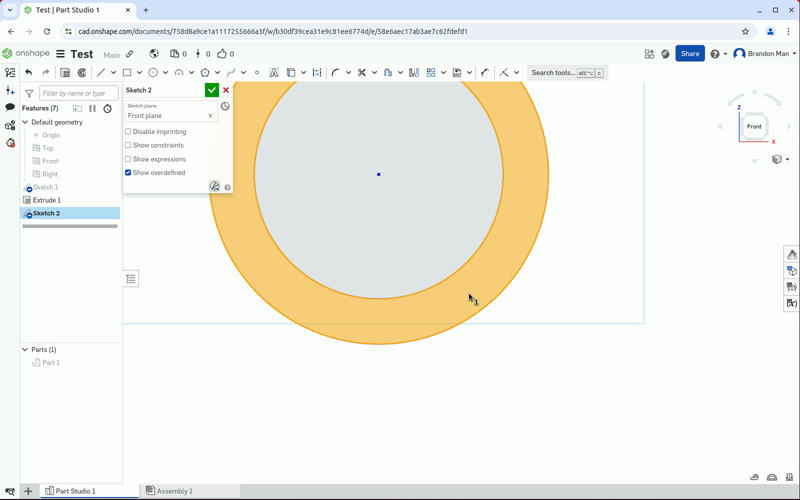
scroll(-6)
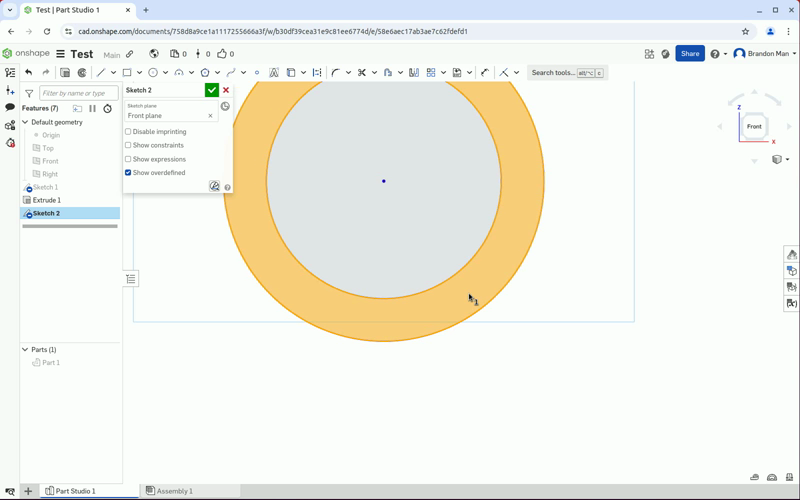
scroll(-6)
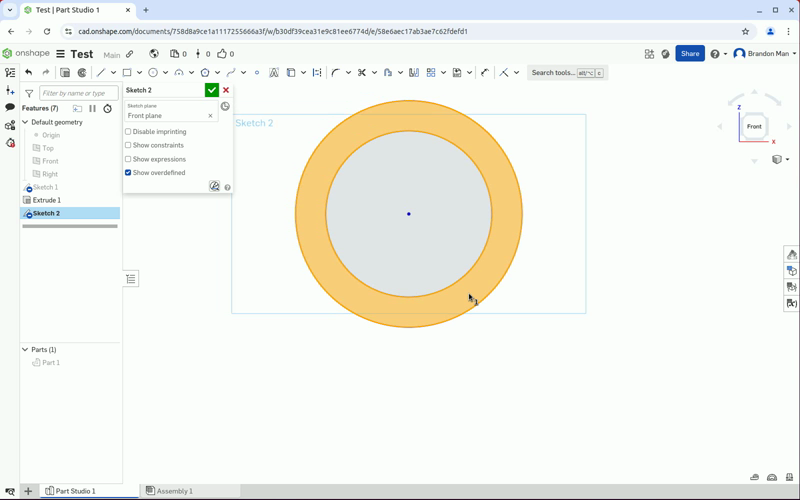
scroll(-6)
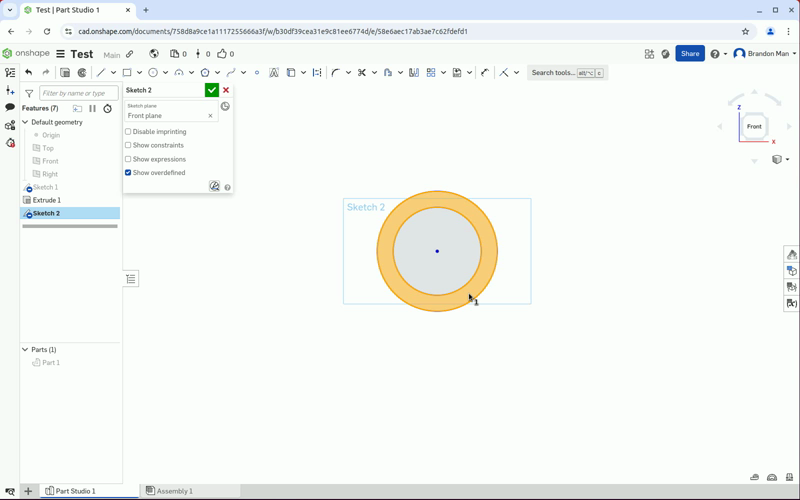
scroll(-6)
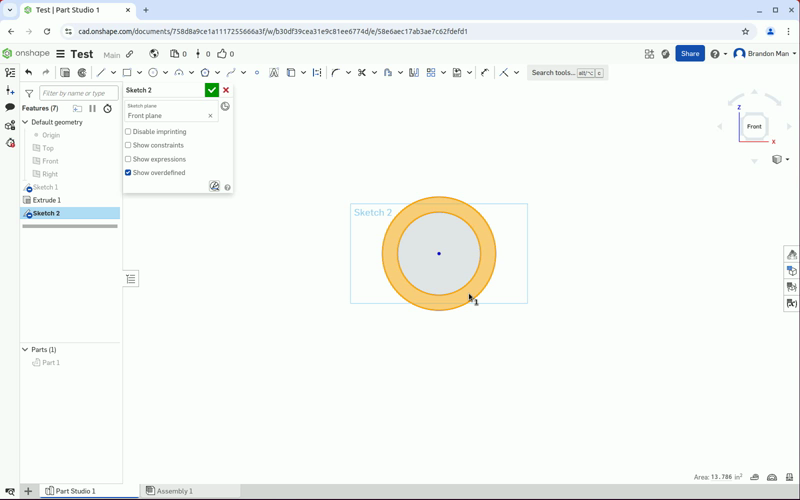
scroll(-6)
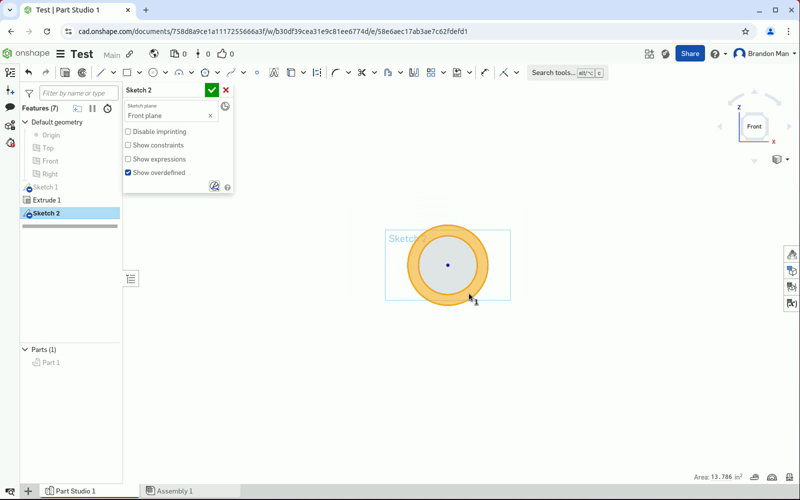
scroll(-6)
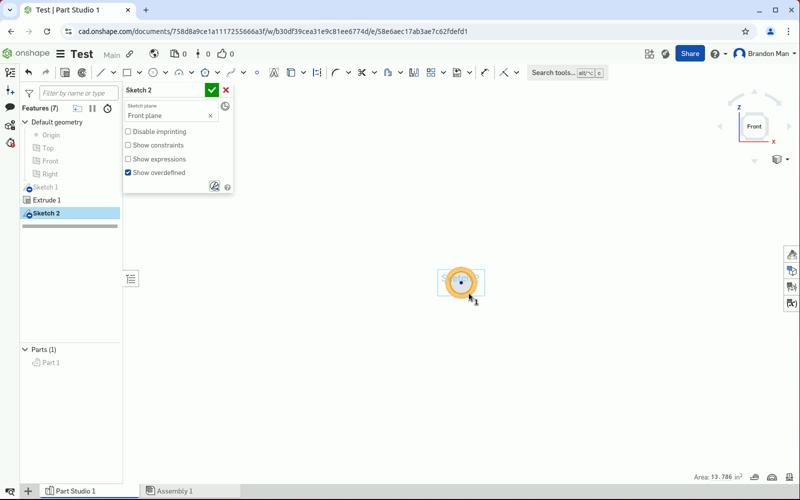
mouse_move(73, 352)
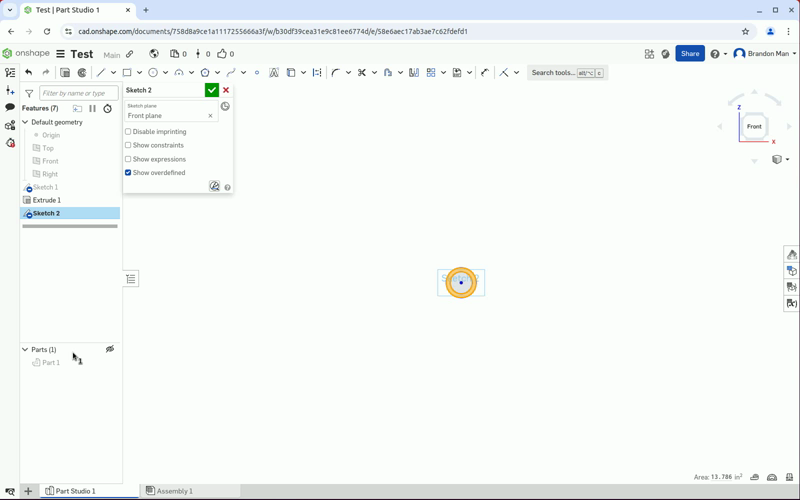
key(shift+y)
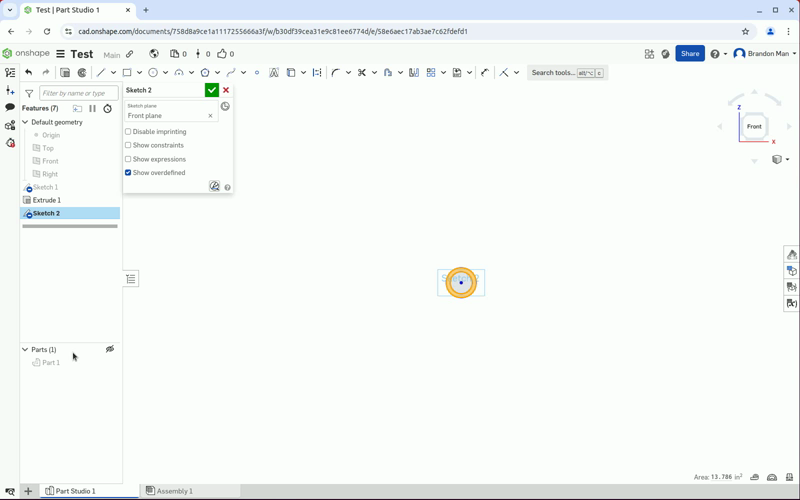
key(shift+e)
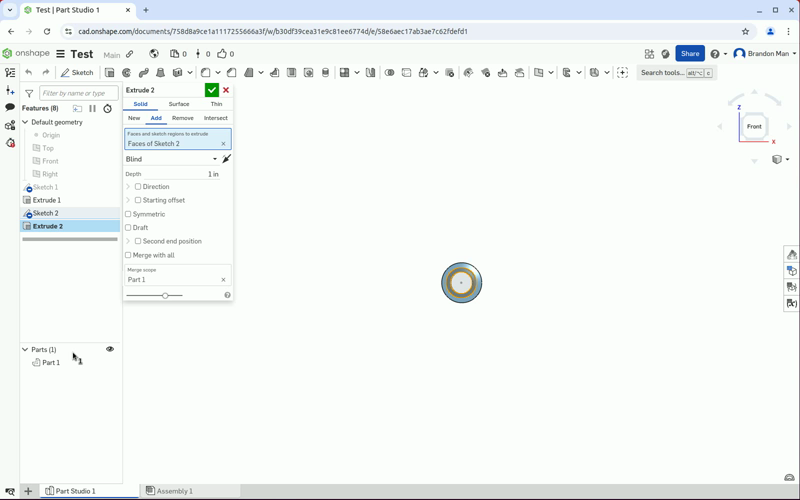
mouse_move(143, 106)
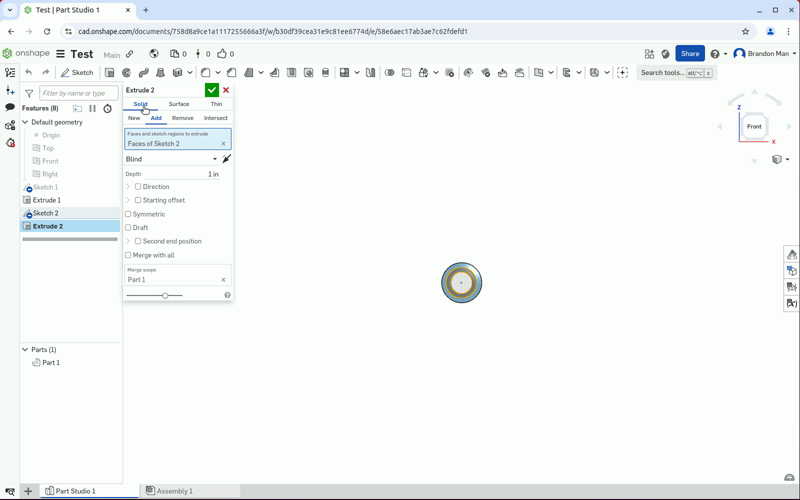
click(143, 106)
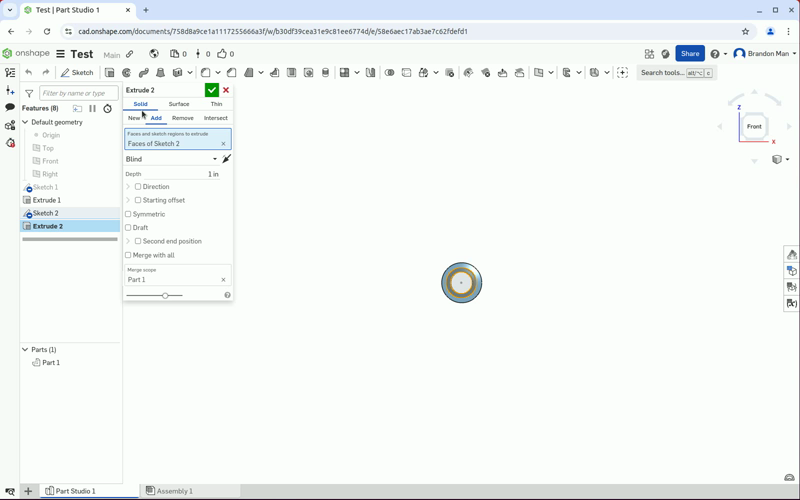
mouse_move(137, 120)
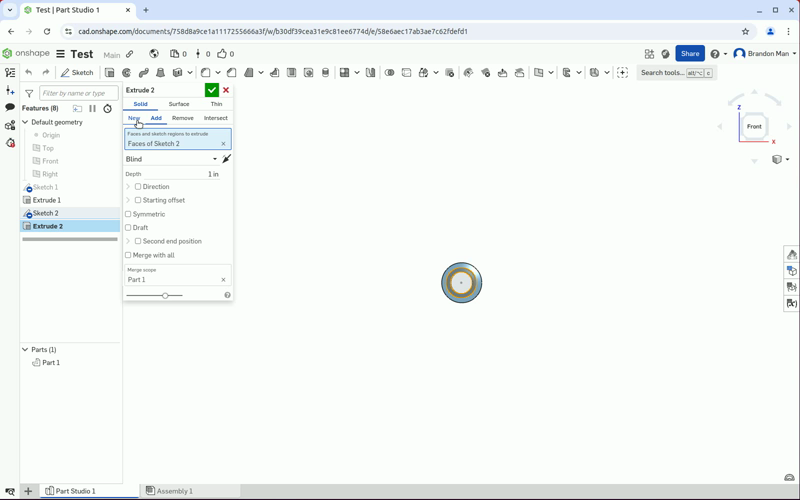
click(137, 120)
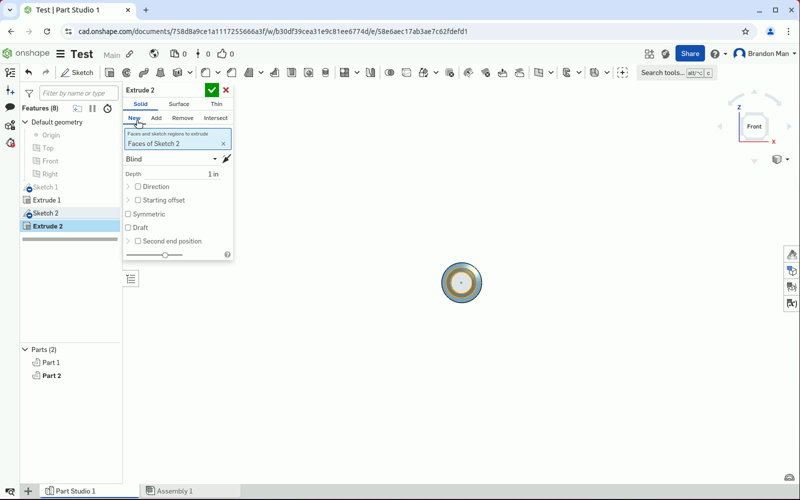
key(tab, 4)
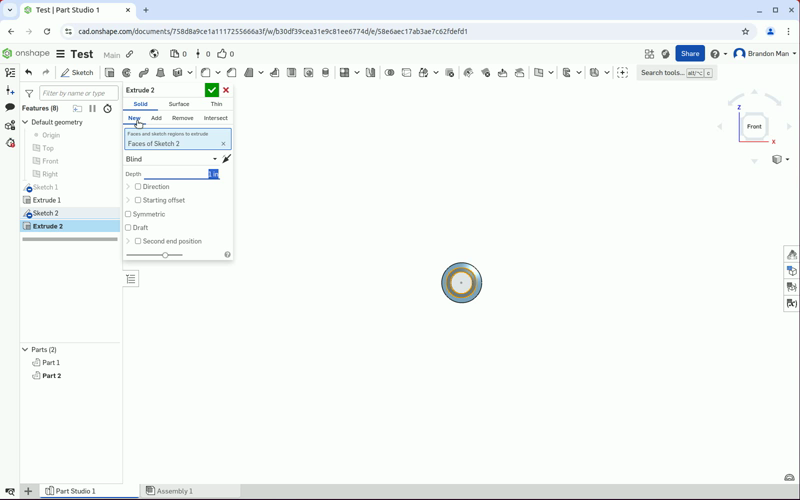
text(23.108)
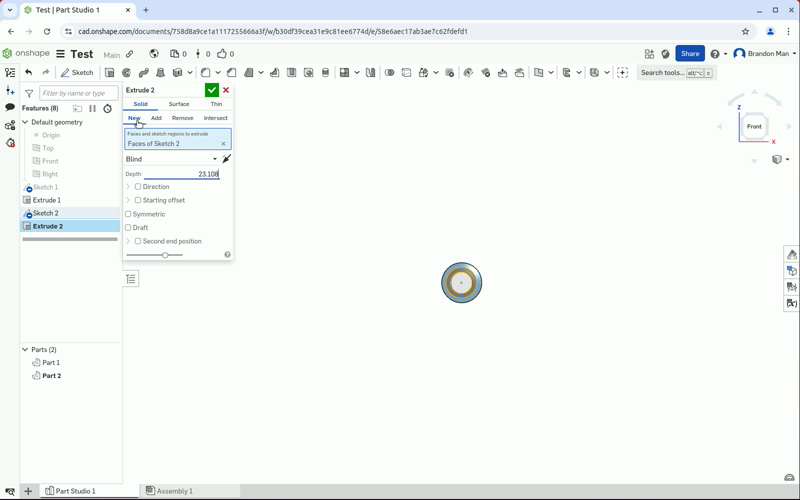
key(enter)
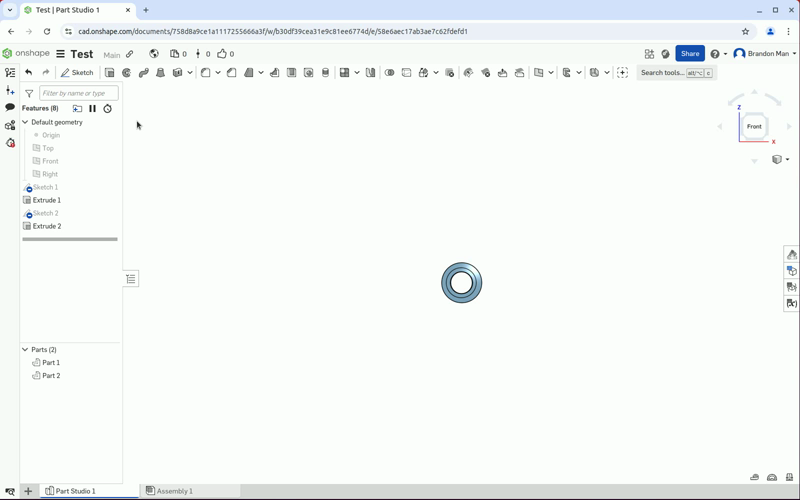
key(shift+h)
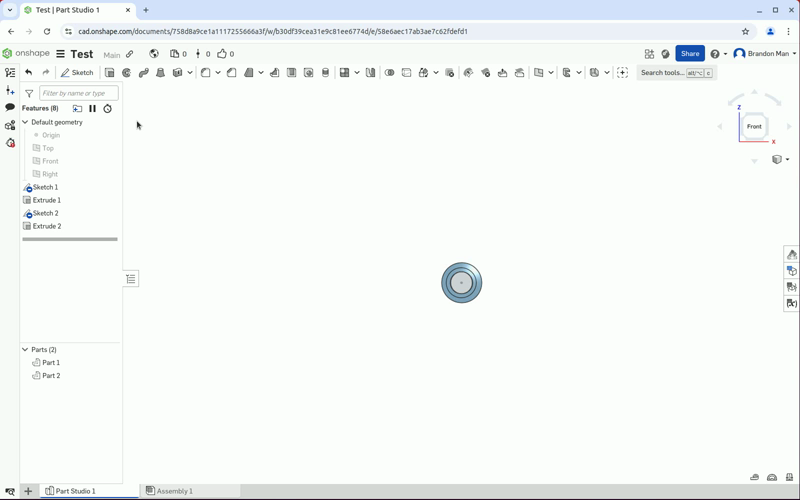
key(shift+h)
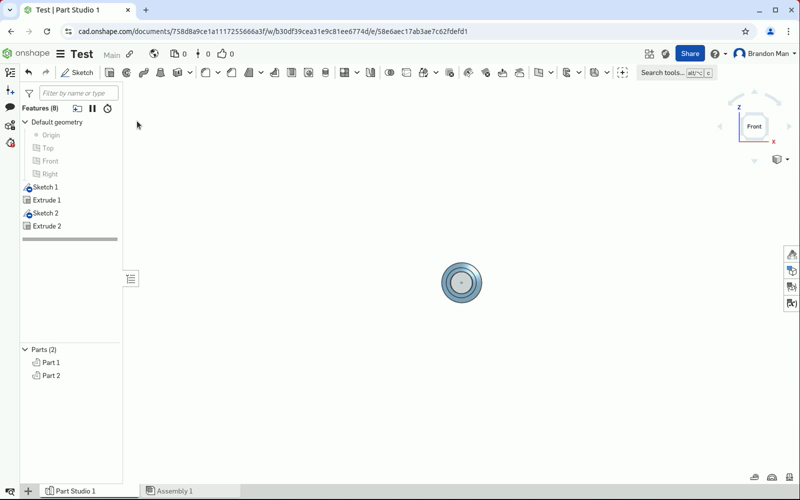
key(shift+7)
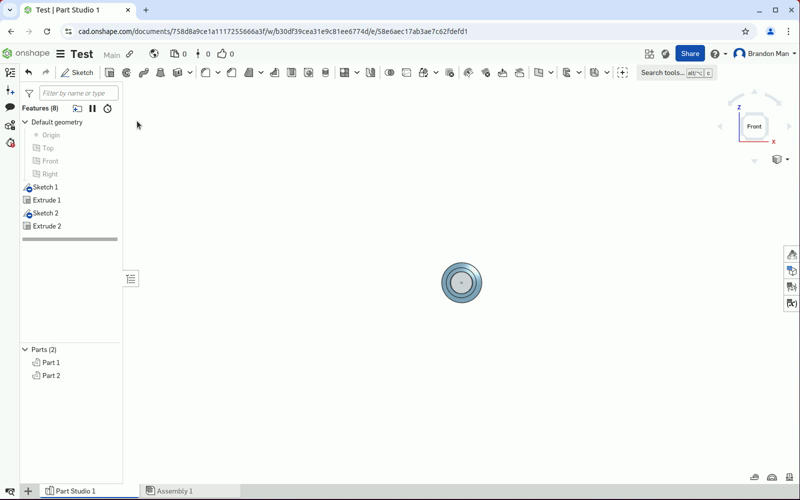
key(left, 2)
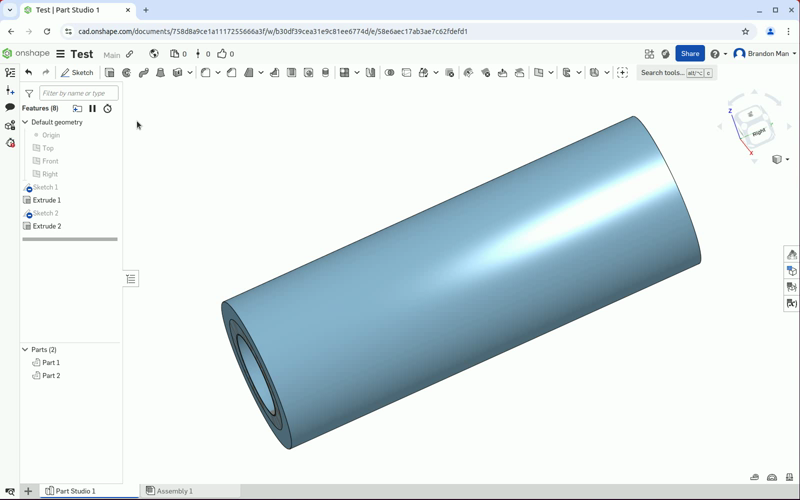
key(down, 2)
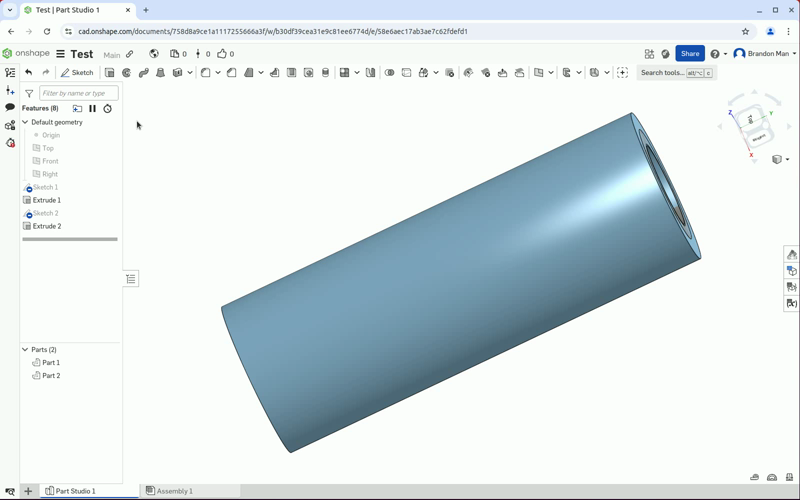
key(up, 2)
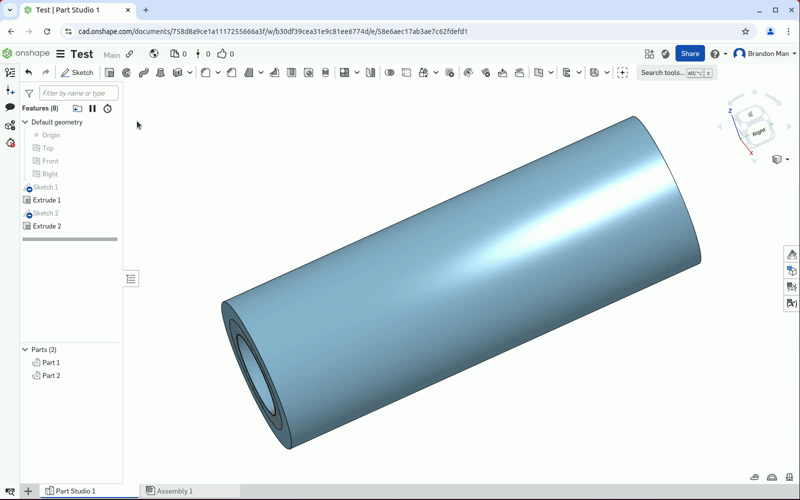
key(right, 2)
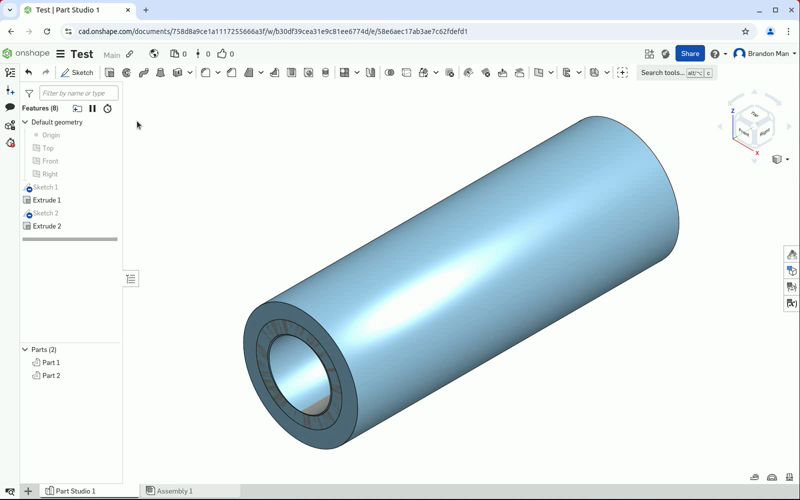
mouse_move(73, 189)
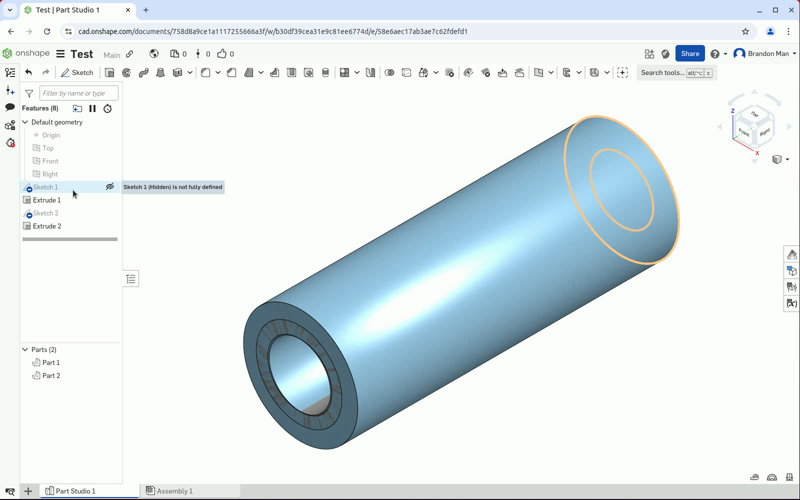
click(73, 189)